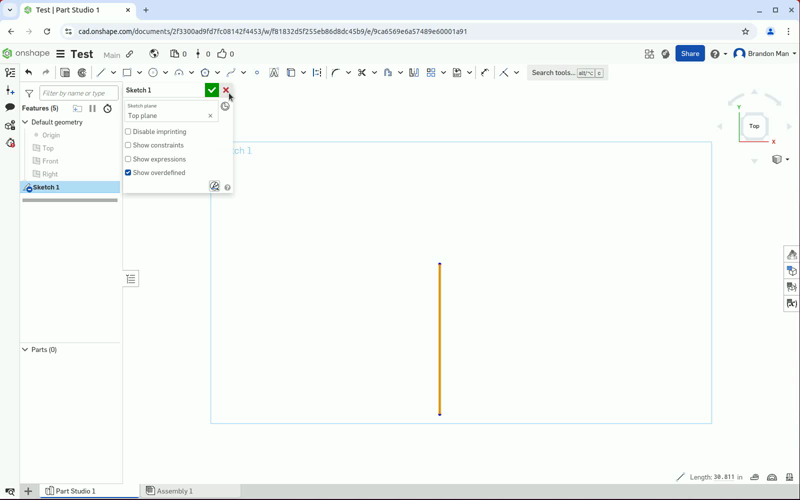
key(shift+h)
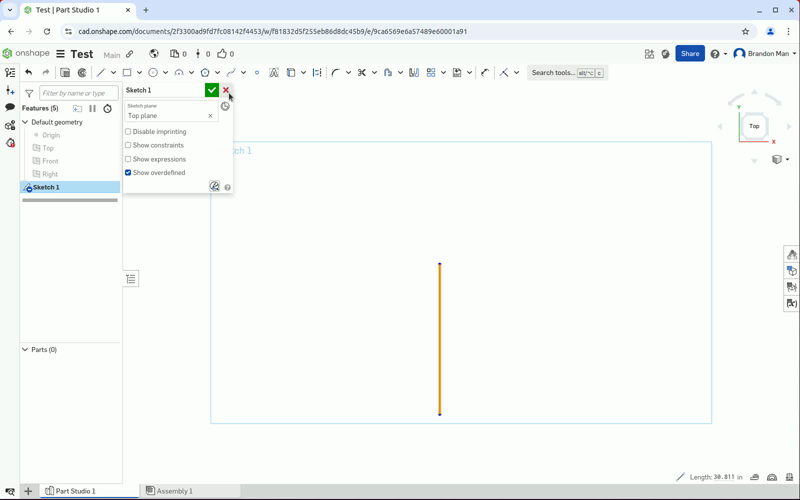
key(shift+s)
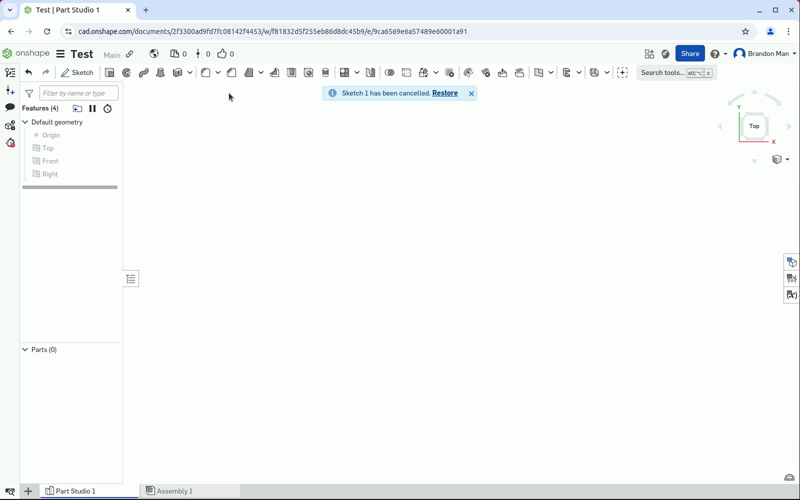
mouse_move(73, 150)
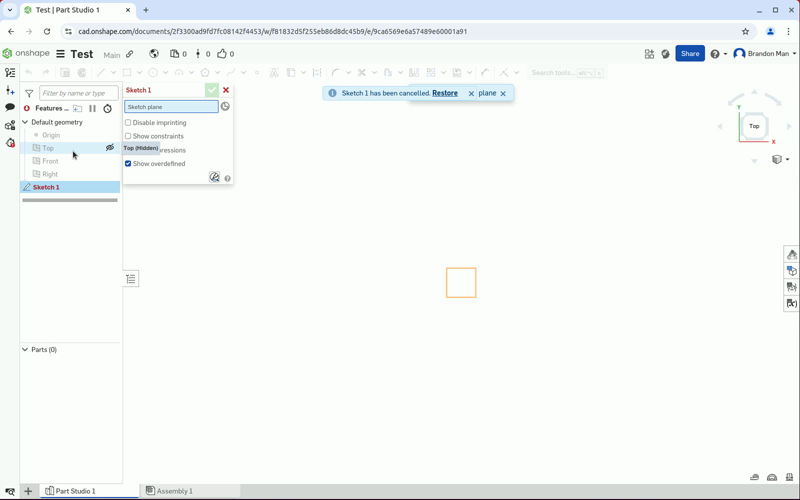
click(73, 150)
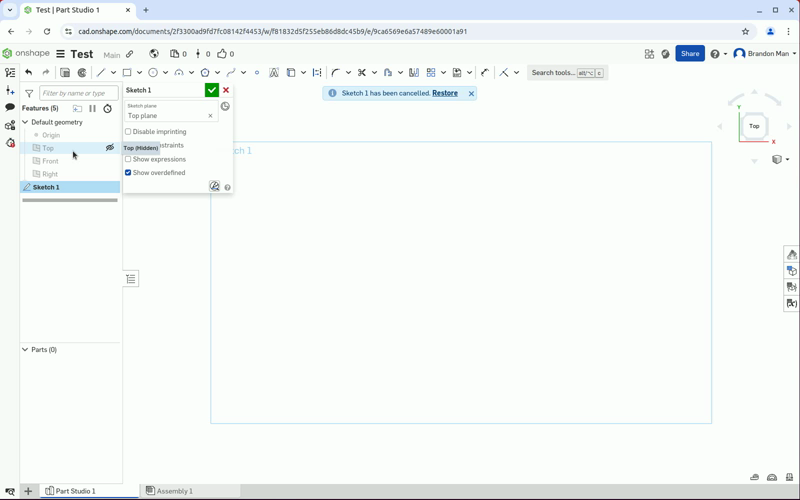
mouse_move(73, 352)
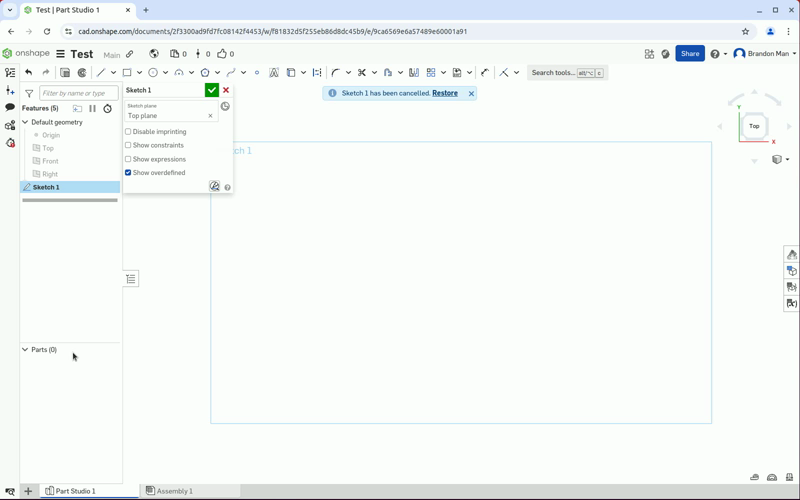
key(y)
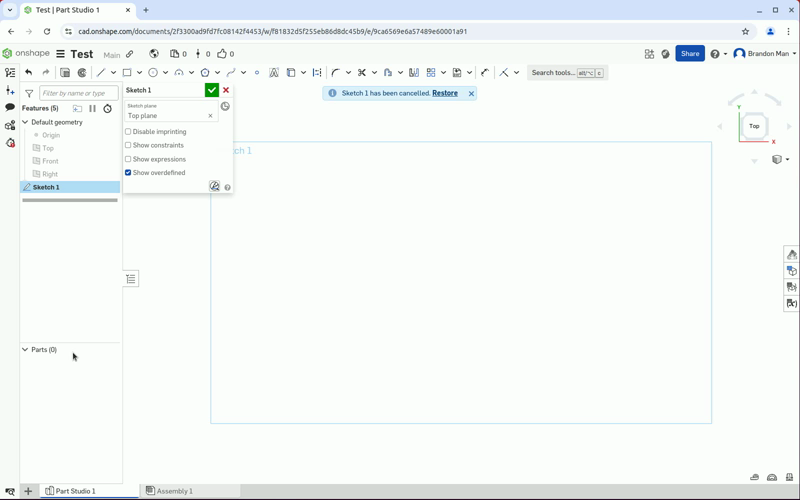
key(l)
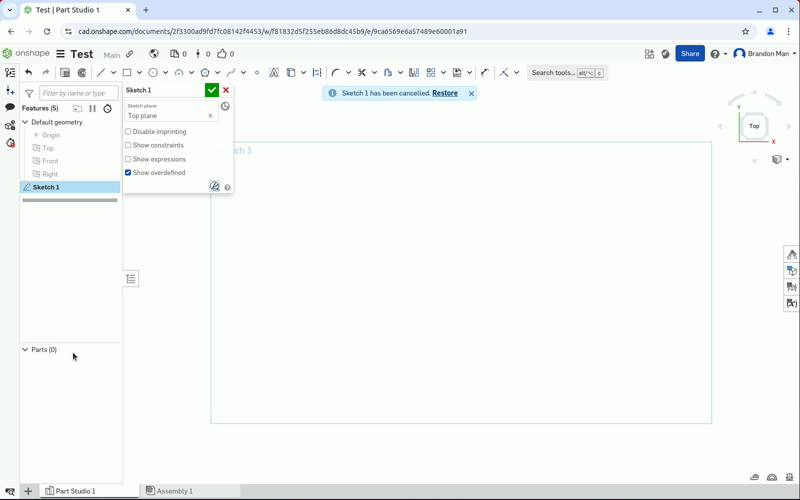
key_down(shift)
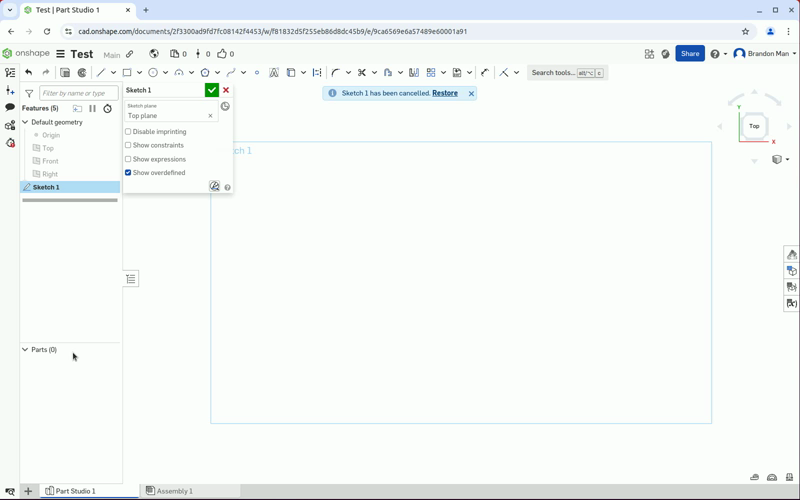
mouse_move(460, 282)
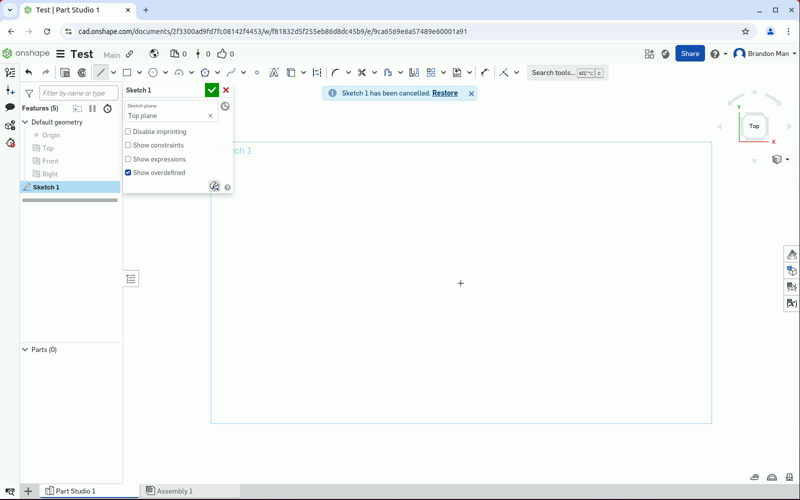
click(460, 282)
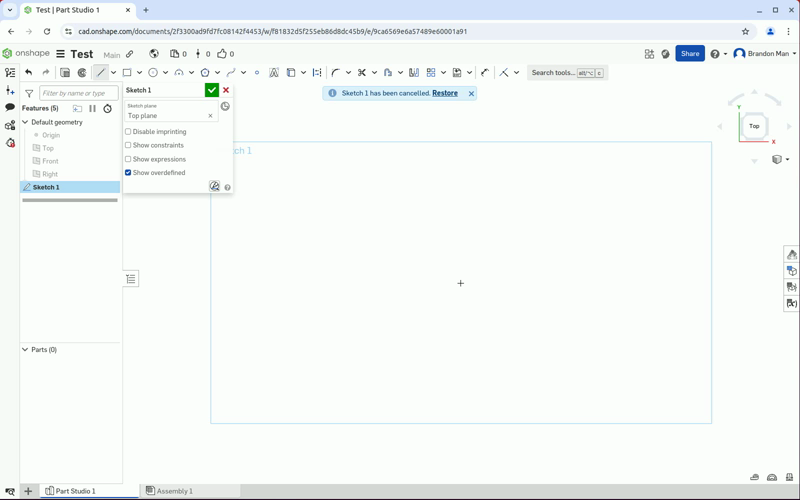
key_up(shift)
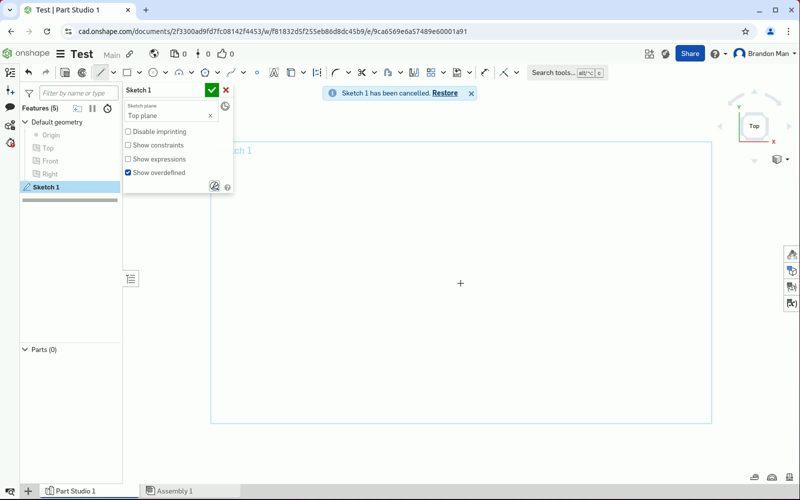
key_down(shift)
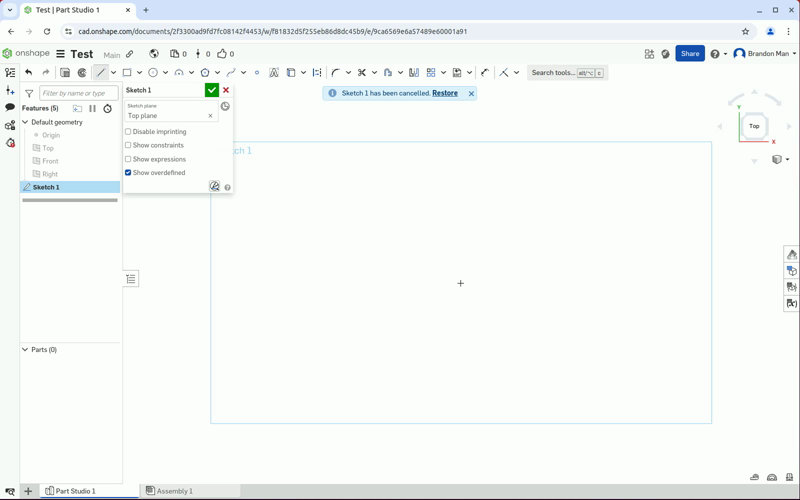
mouse_move(535, 282)
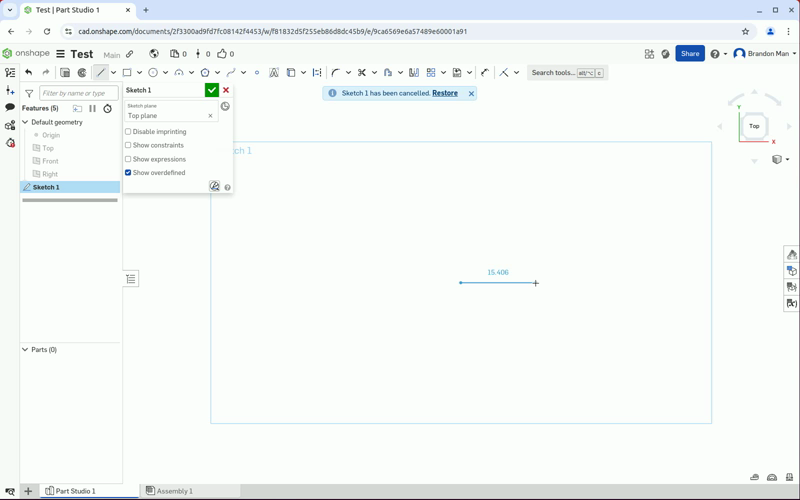
click(535, 282)
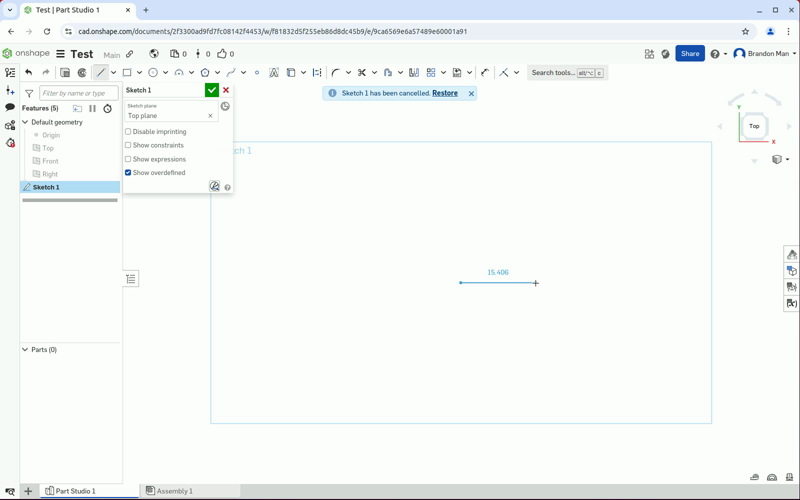
key_up(shift)
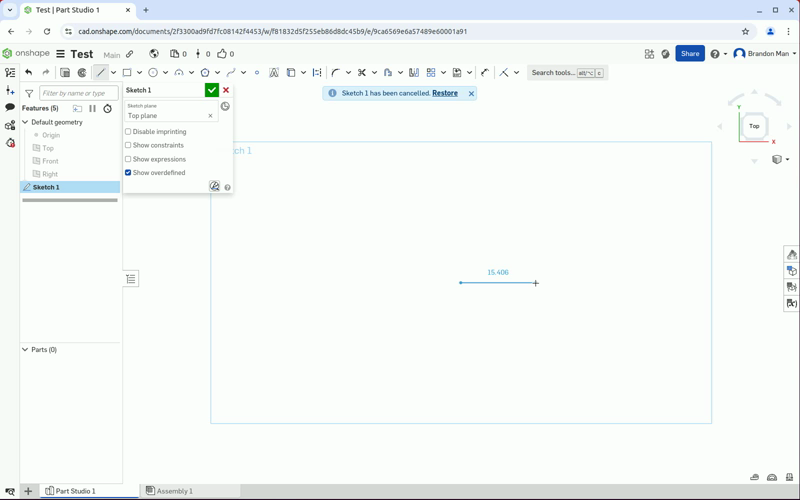
key_down(shift)
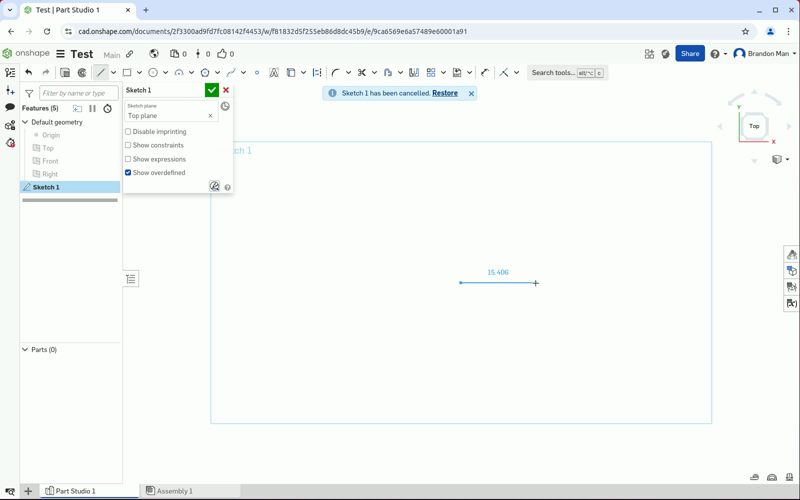
mouse_move(535, 170)
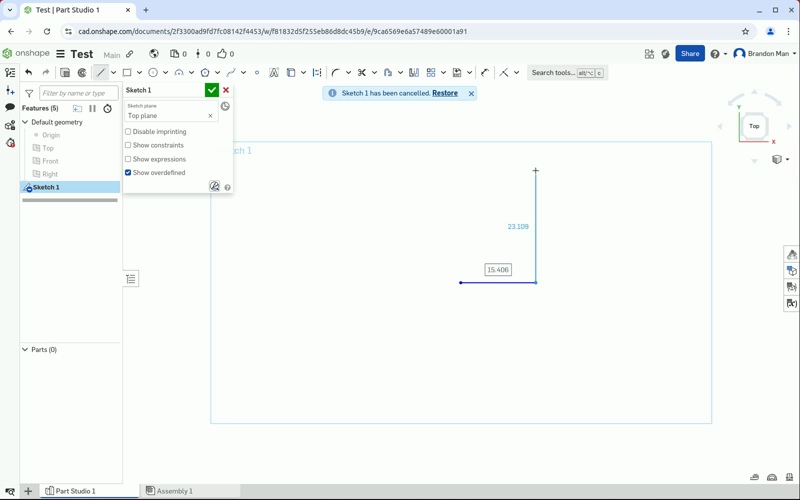
click(535, 170)
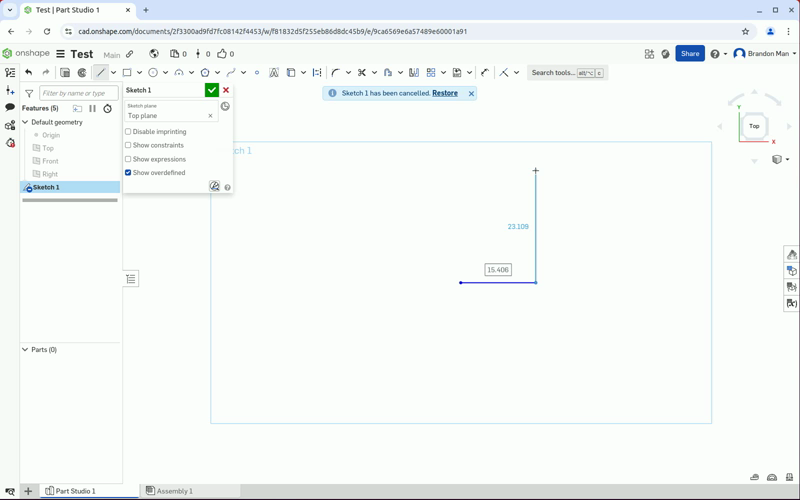
key_up(shift)
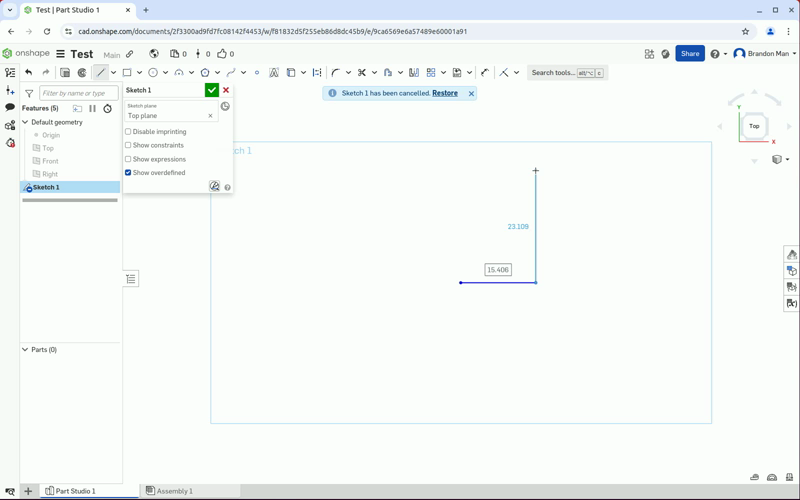
key_down(shift)
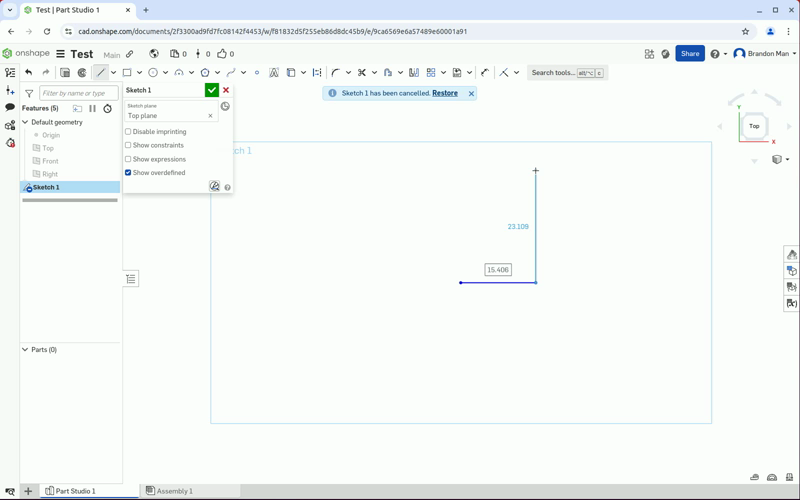
mouse_move(460, 170)
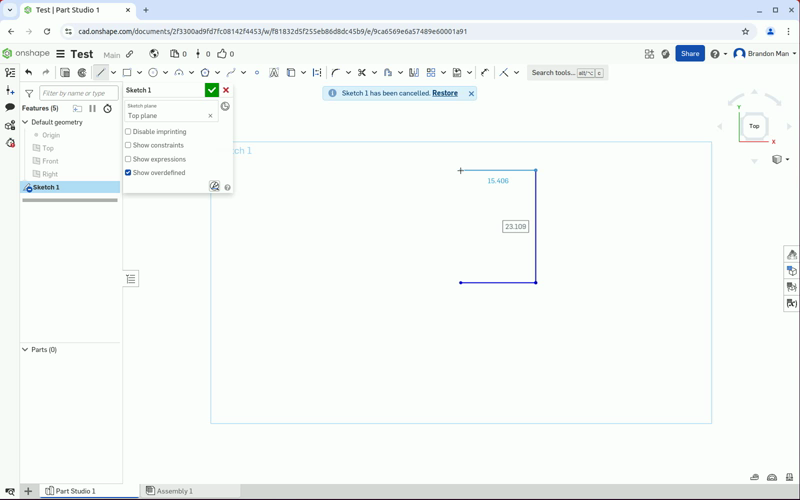
click(460, 170)
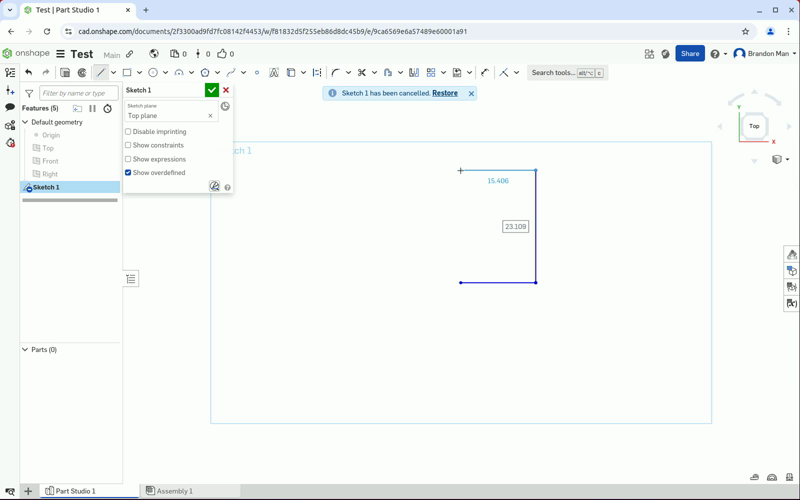
key_up(shift)
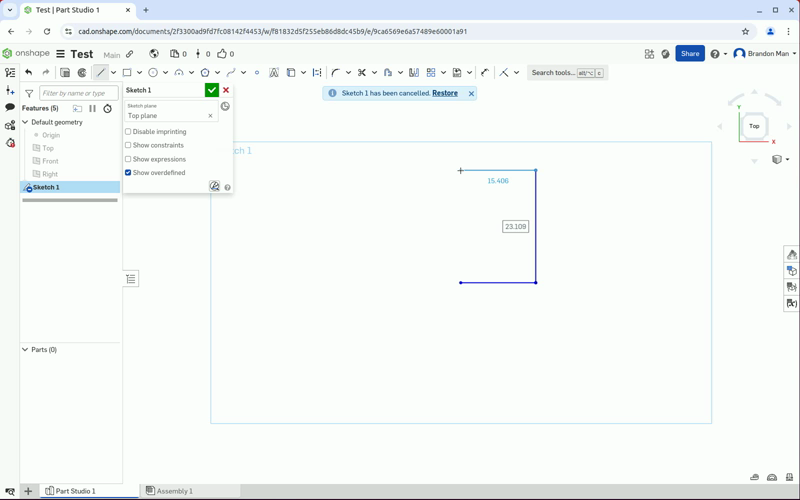
key_down(shift)
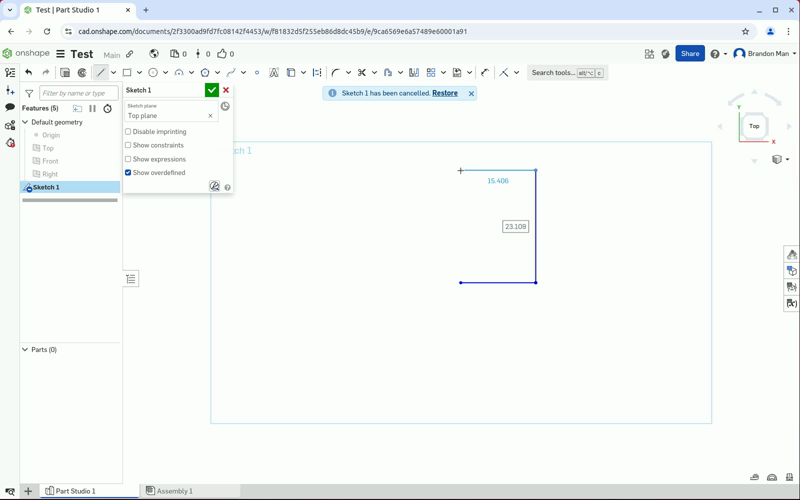
mouse_move(460, 282)
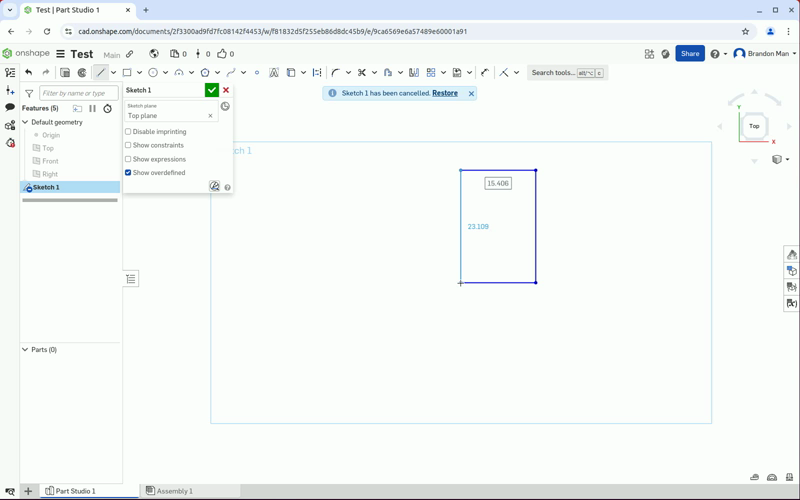
key_up(shift)
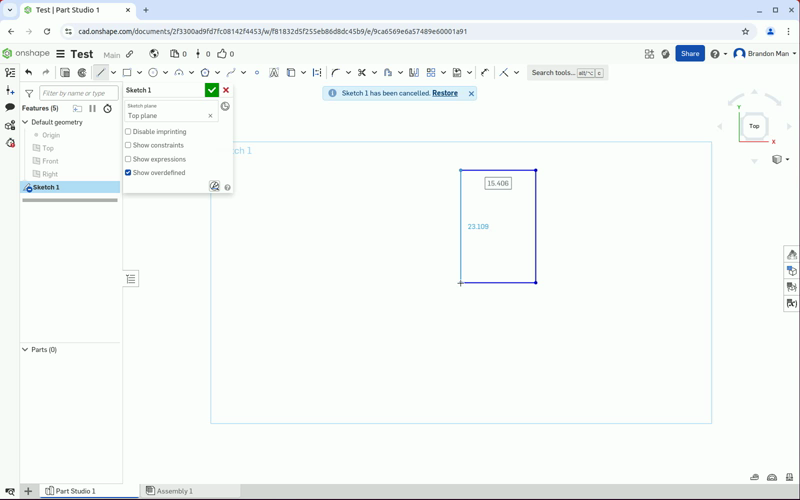
click(460, 282)
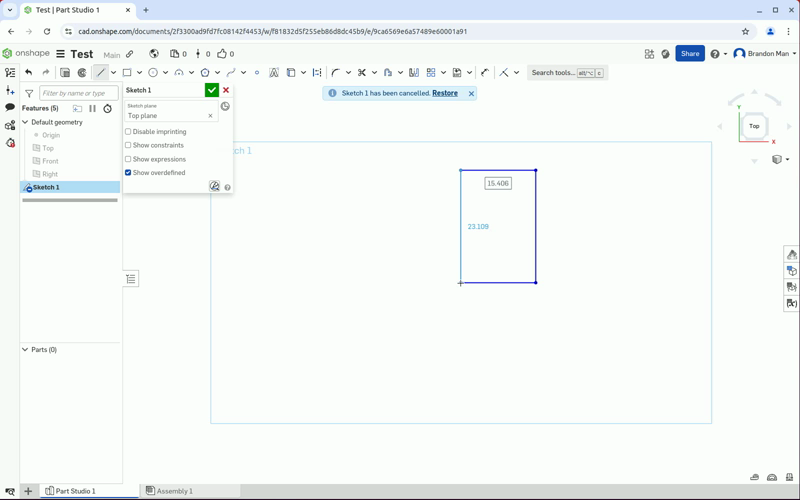
key(esc)
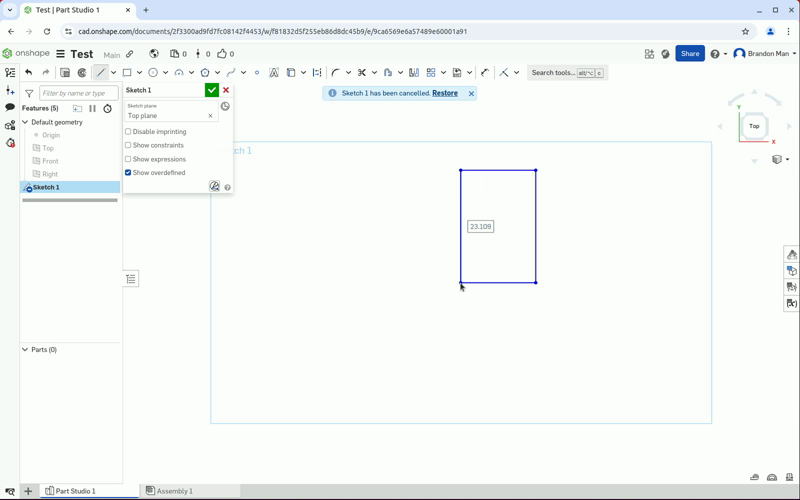
mouse_move(471, 229)
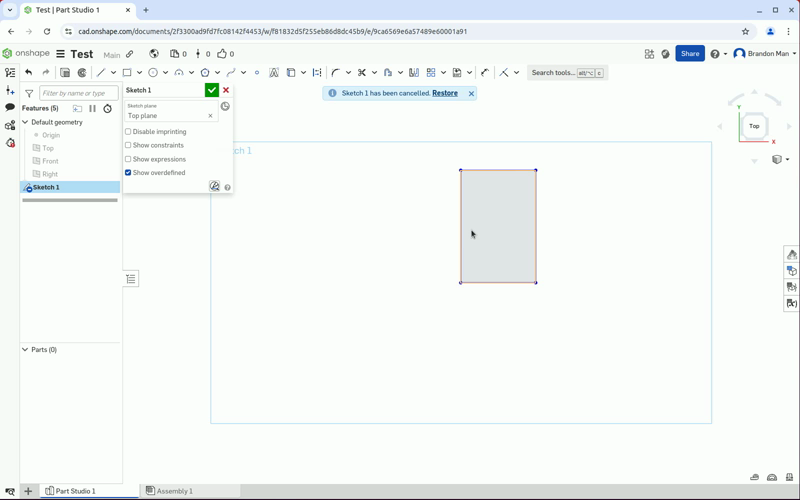
click(471, 229)
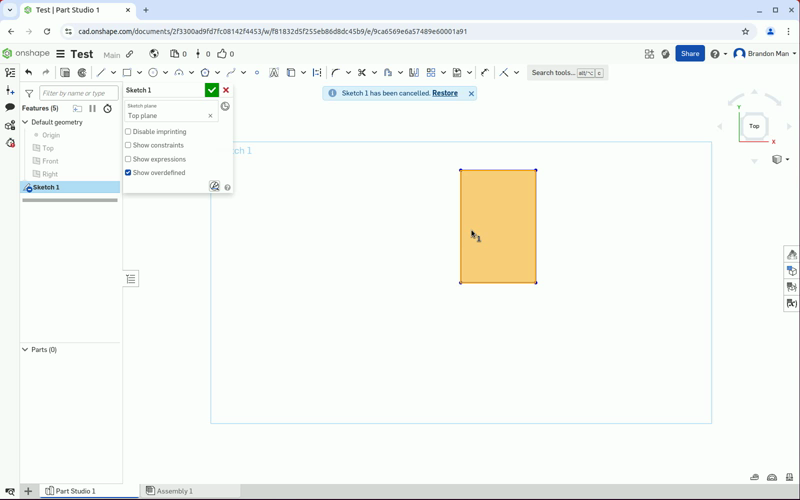
mouse_move(73, 352)
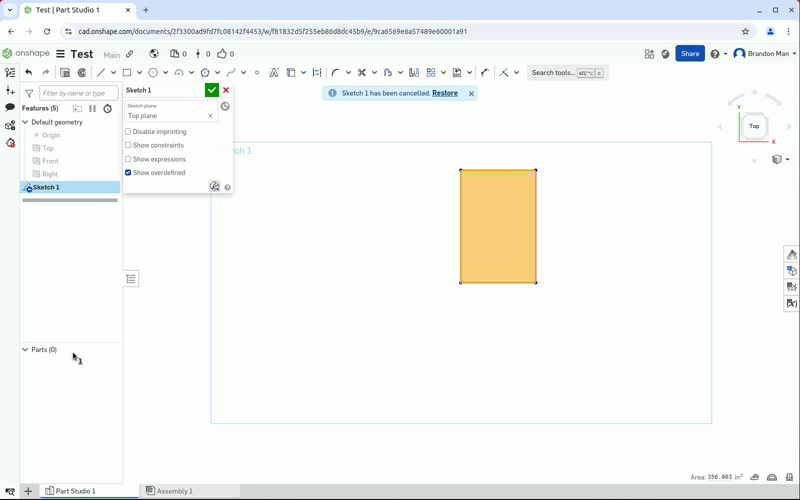
key(shift+y)
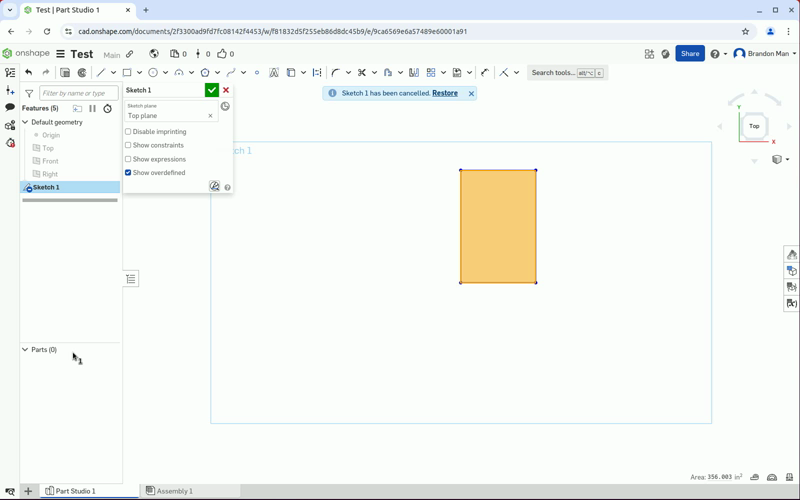
key(shift+e)
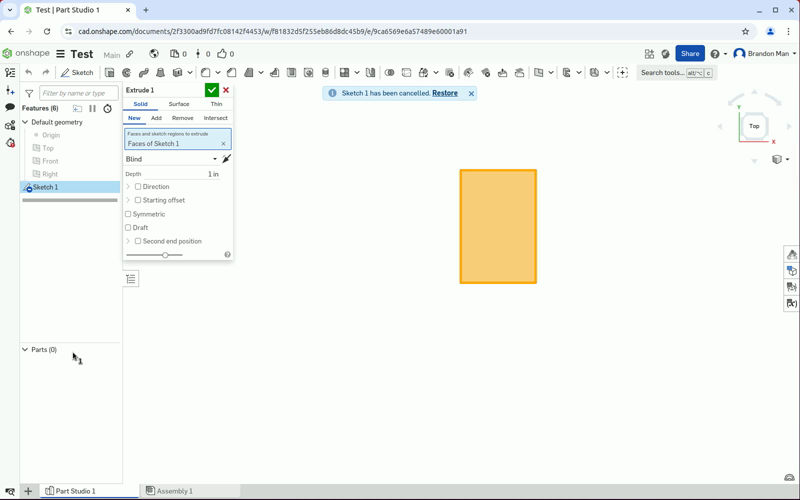
mouse_move(143, 106)
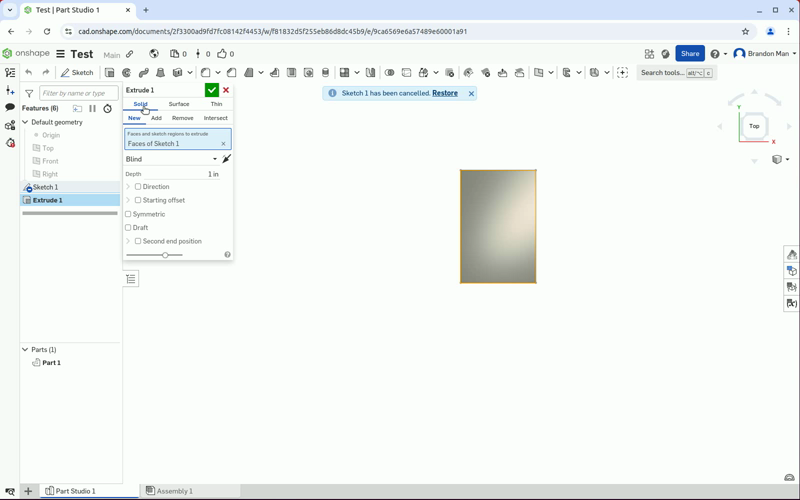
click(143, 106)
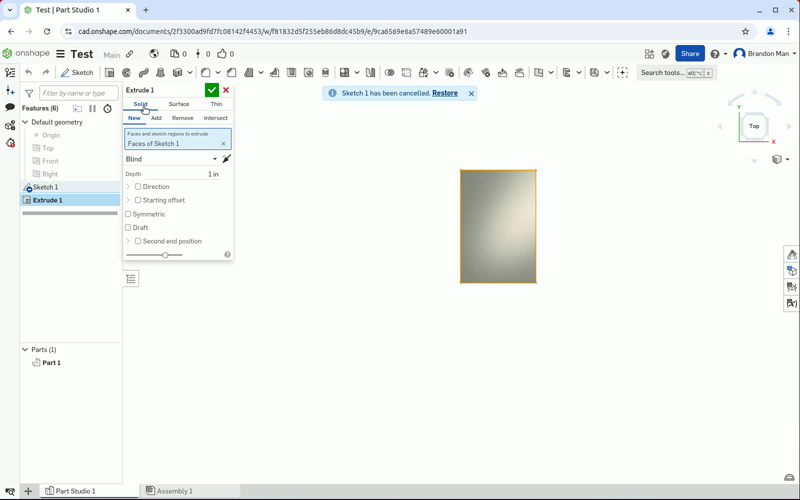
mouse_move(137, 120)
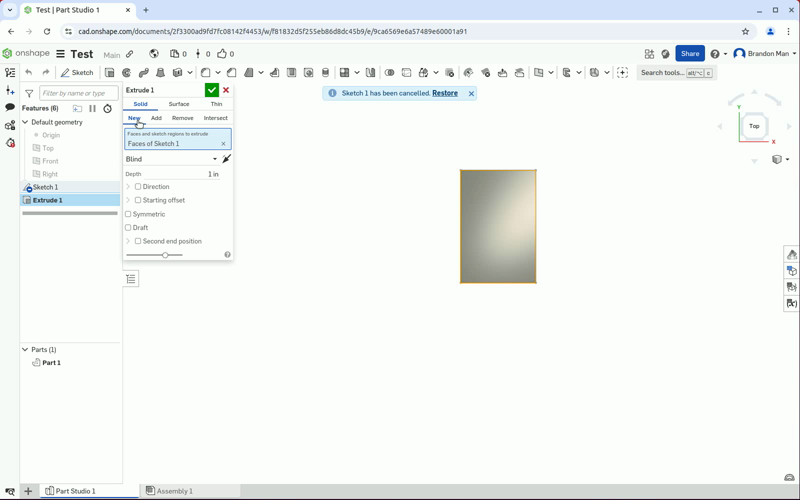
click(137, 120)
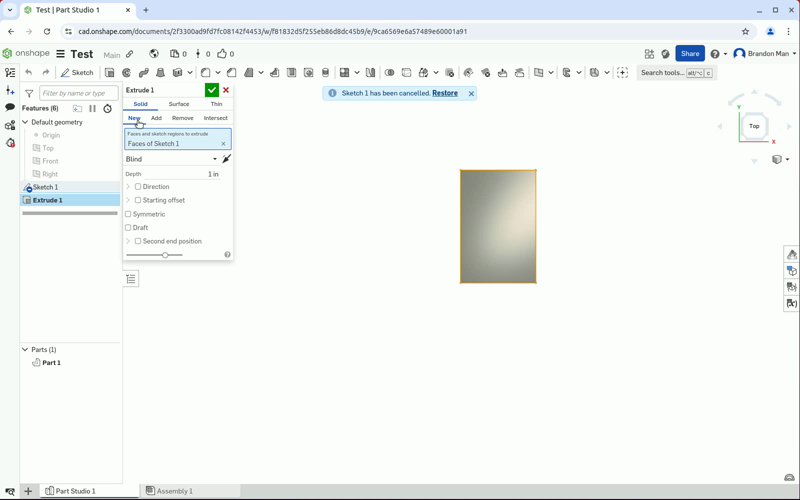
key(tab, 4)
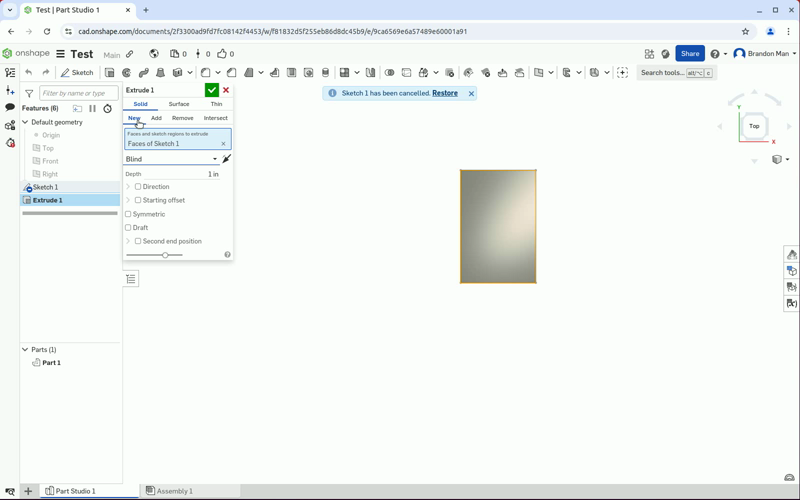
text(9.147)
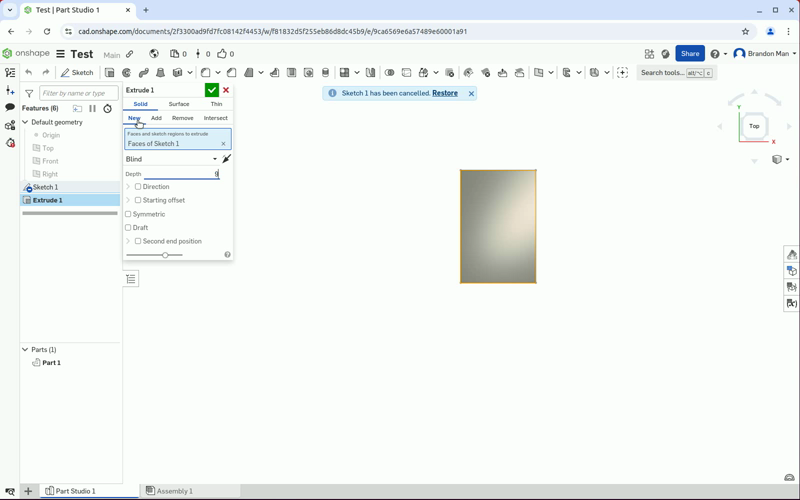
key(enter)
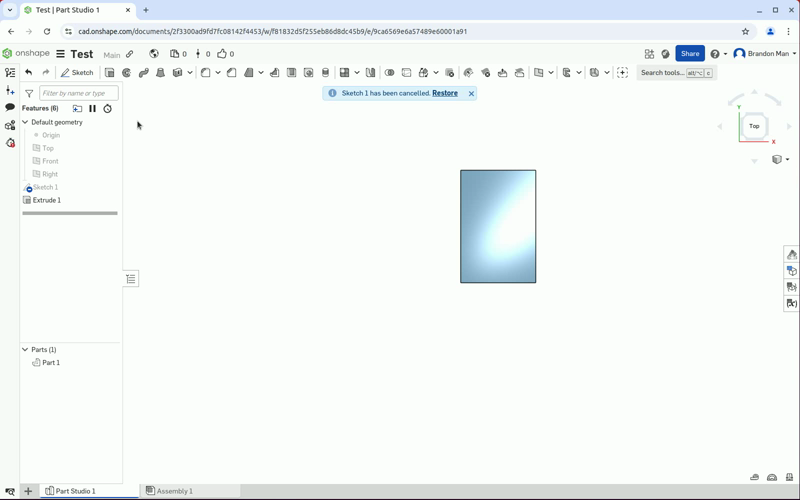
key(shift+h)
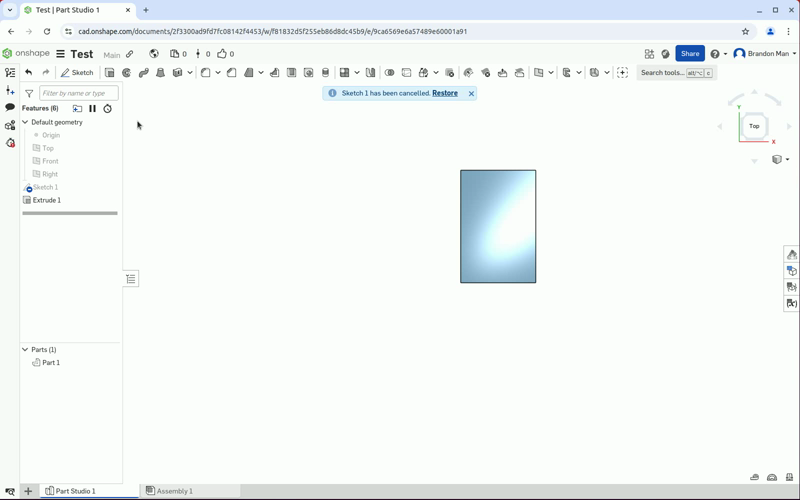
key(shift+h)
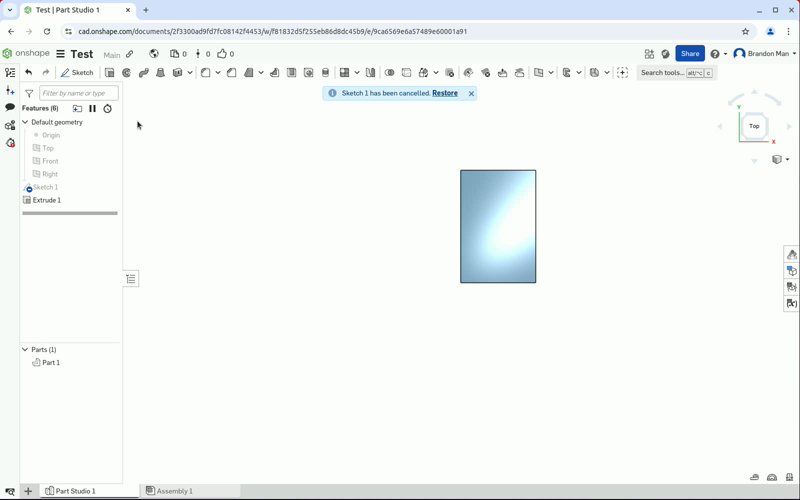
mouse_move(73, 189)
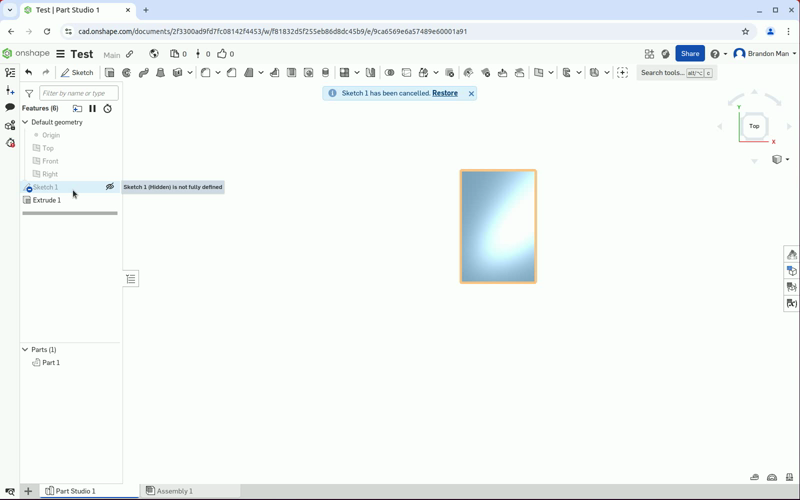
click(73, 189)
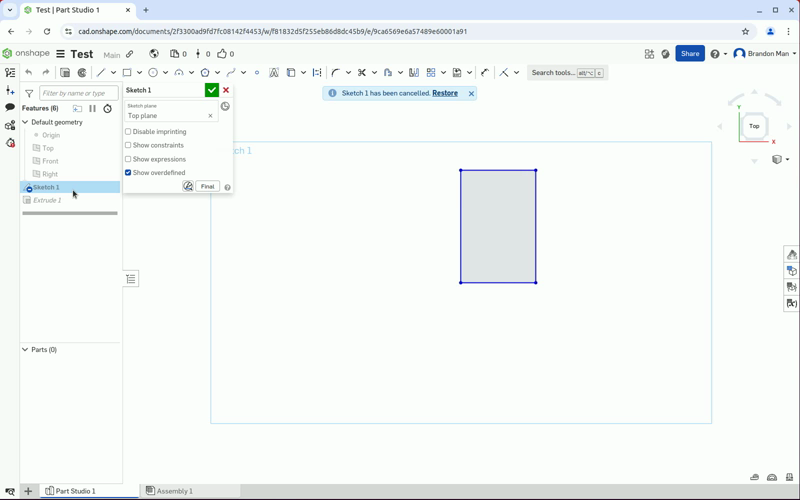
mouse_move(229, 92)
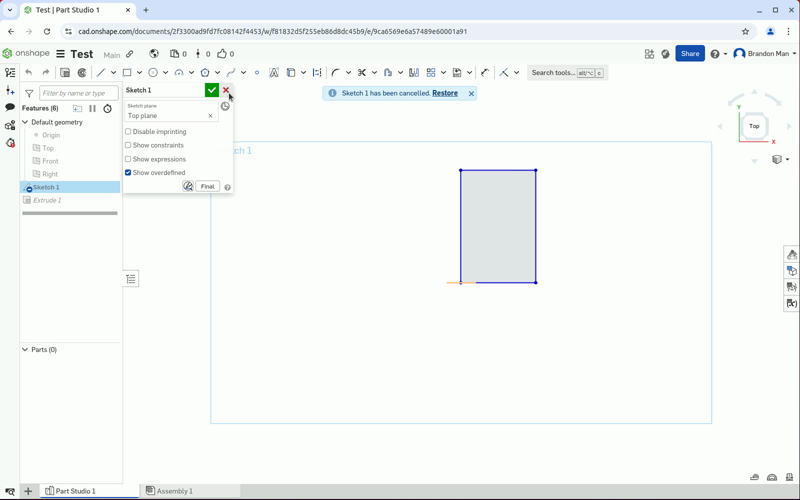
click(229, 92)
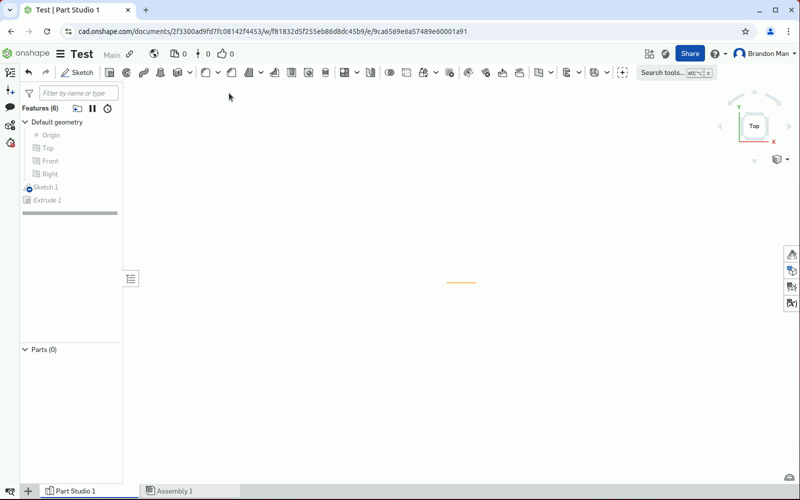
mouse_move(541, 75)
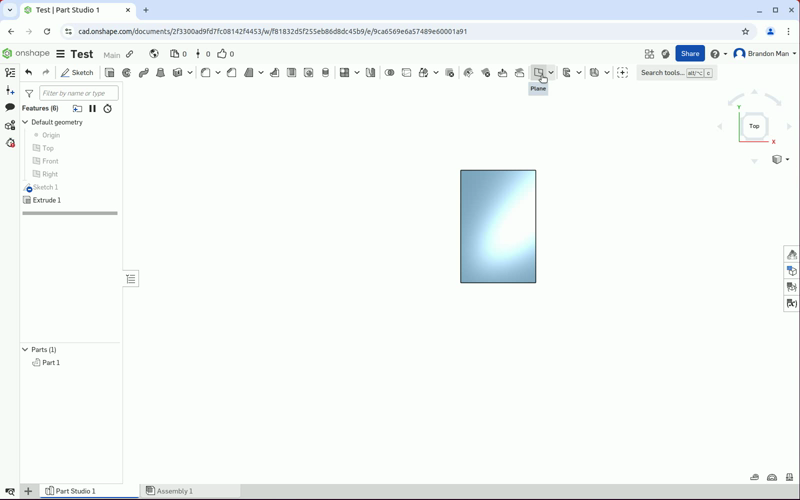
click(541, 75)
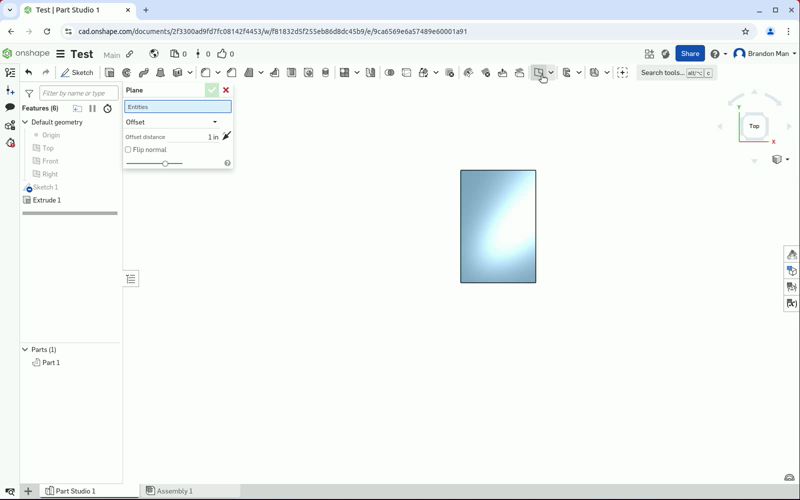
mouse_move(73, 150)
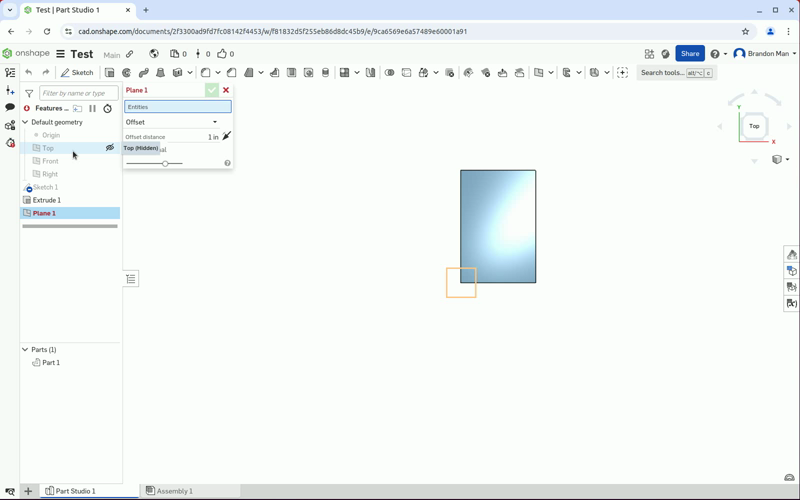
click(73, 150)
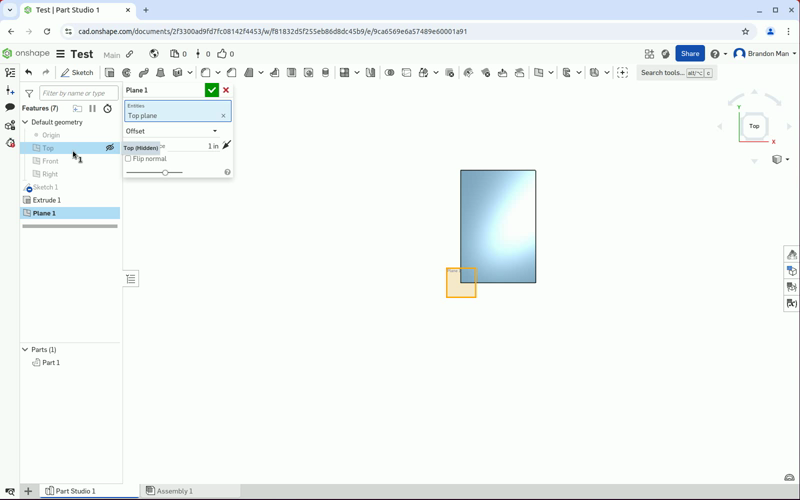
key(tab, 2)
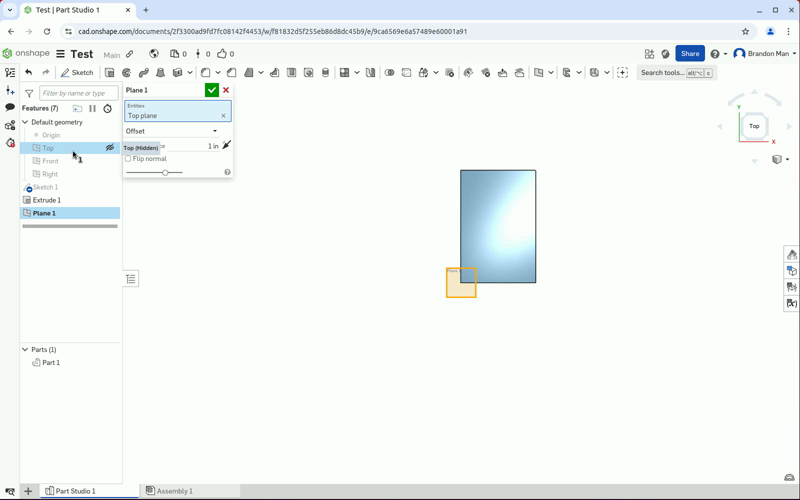
text(9.151)
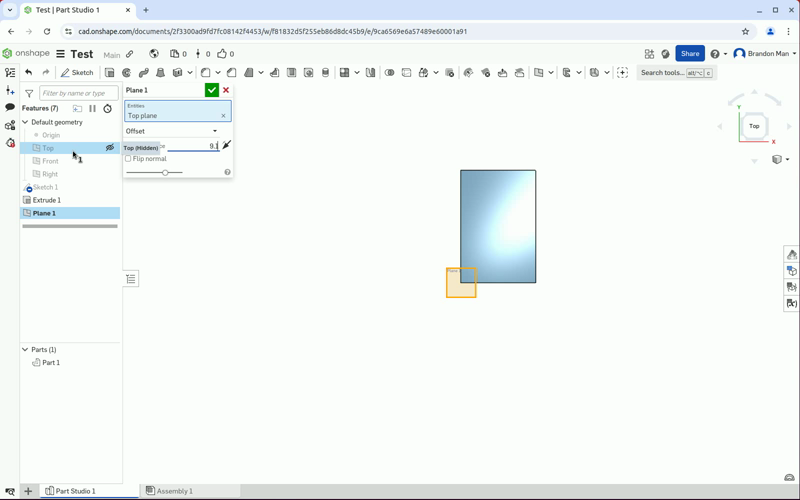
key(enter, 2)
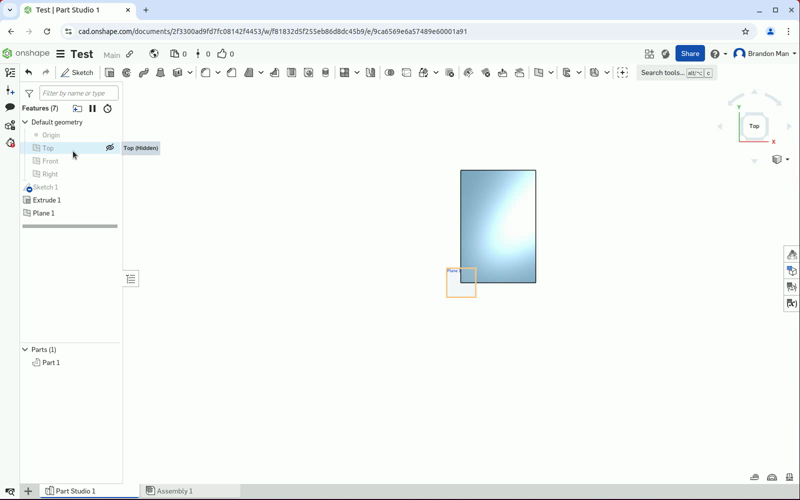
key(shift+s)
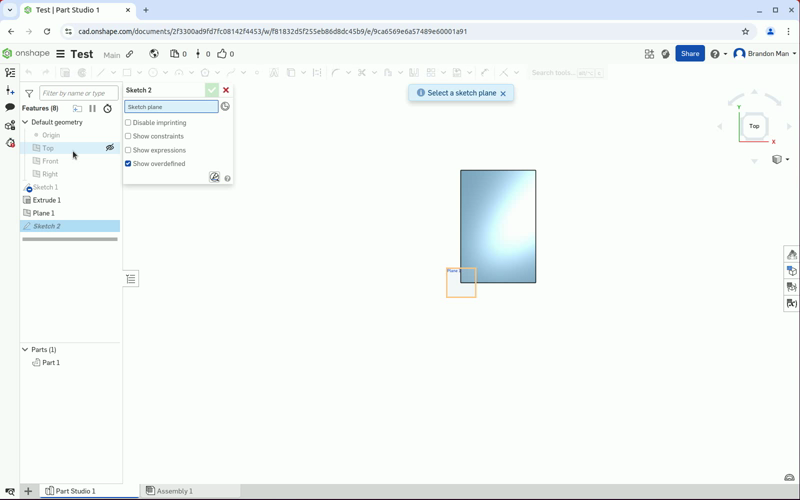
mouse_move(73, 215)
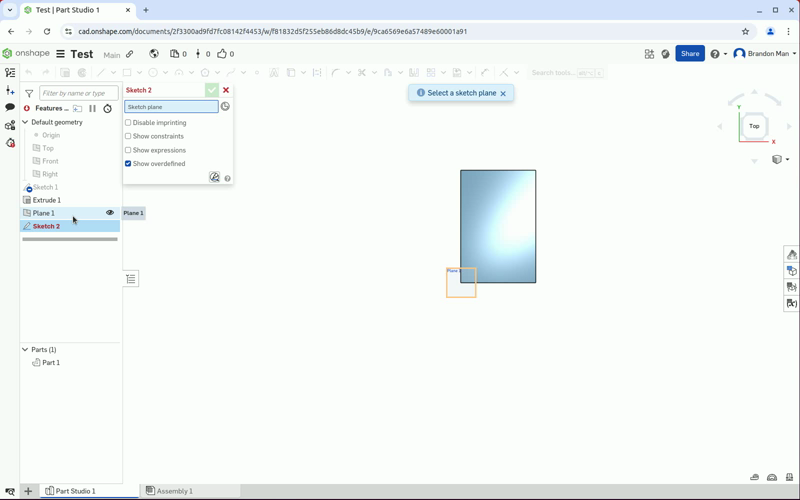
click(73, 215)
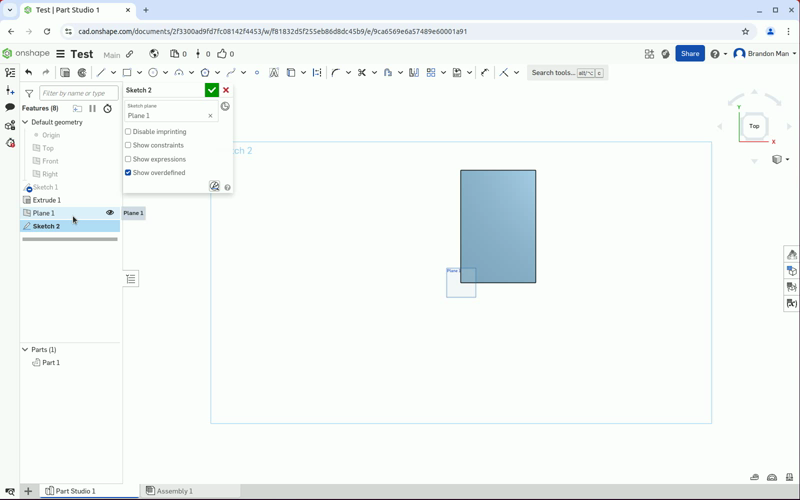
mouse_move(73, 352)
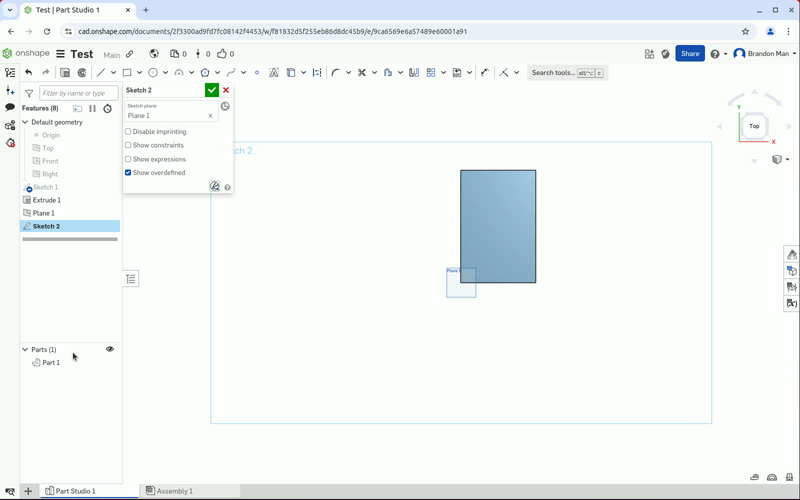
key(y)
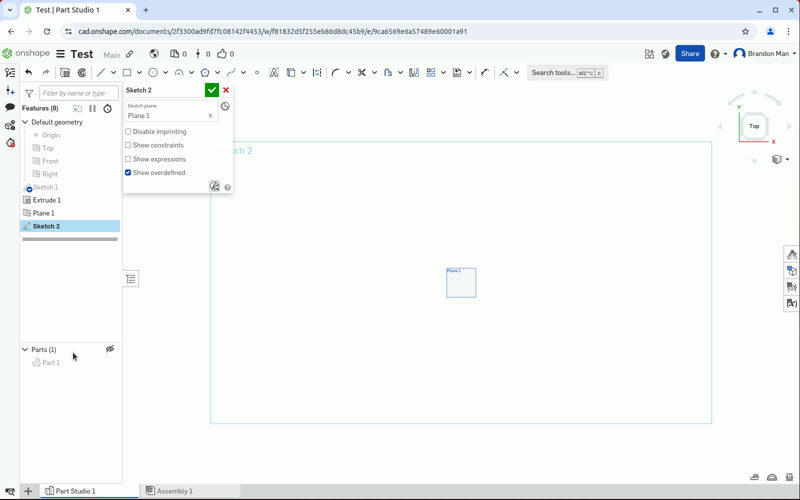
key(l)
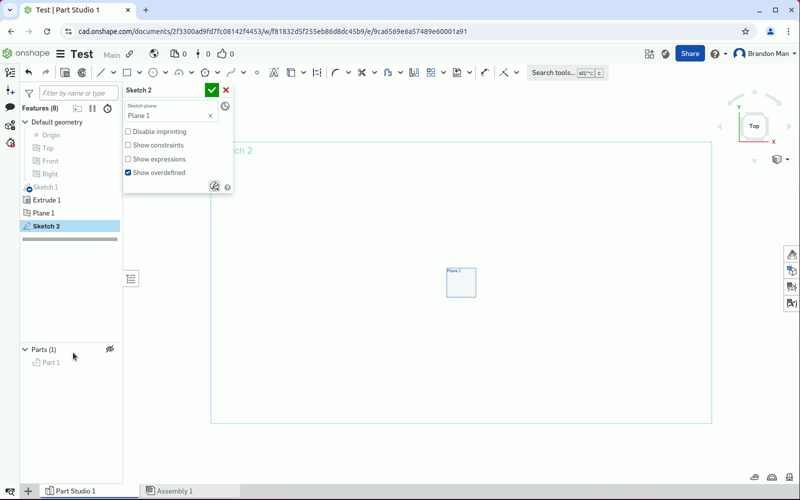
key_down(shift)
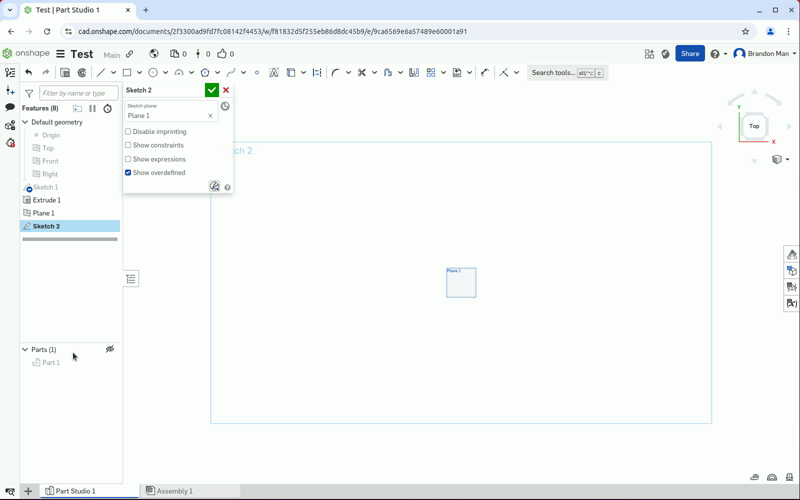
mouse_move(460, 282)
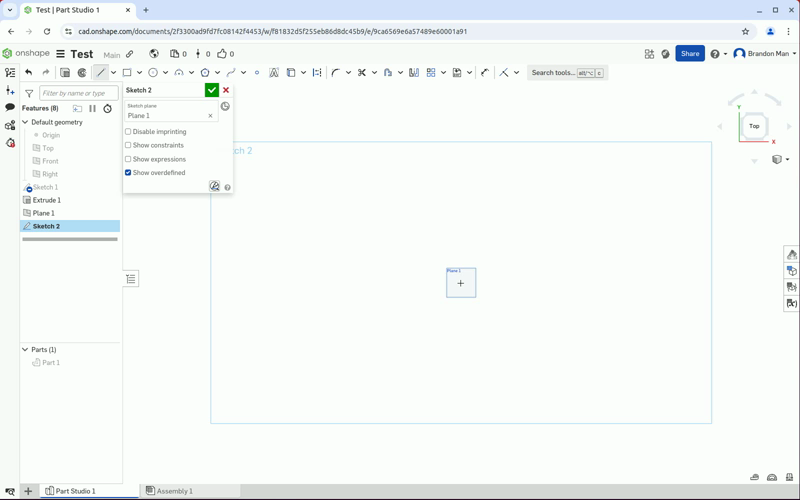
click(460, 282)
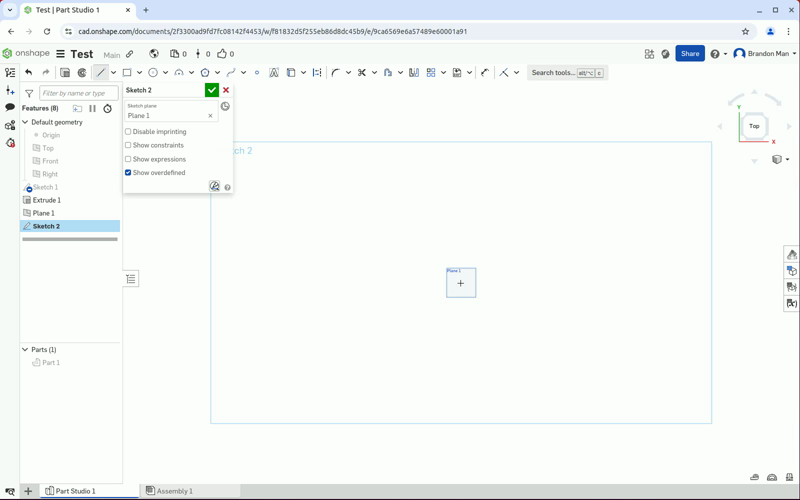
key_up(shift)
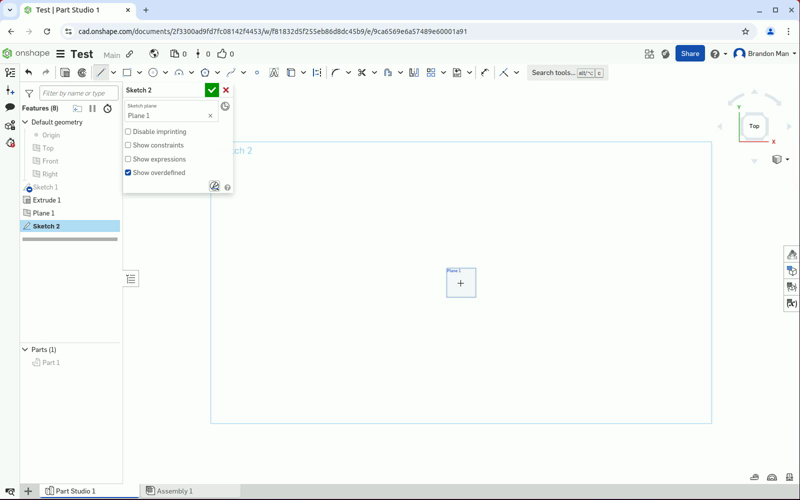
key_down(shift)
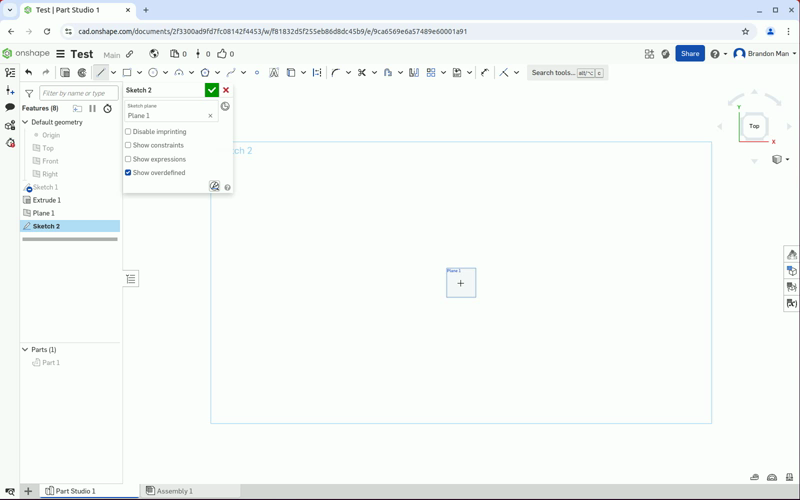
mouse_move(490, 282)
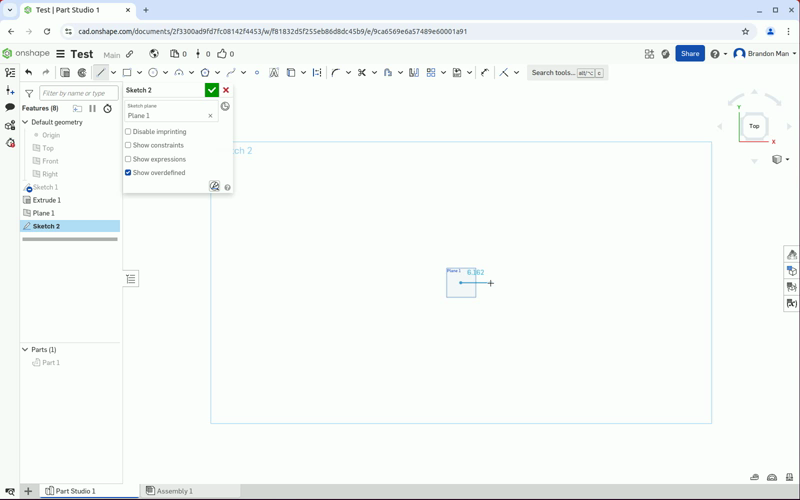
mouse_move(483, 282)
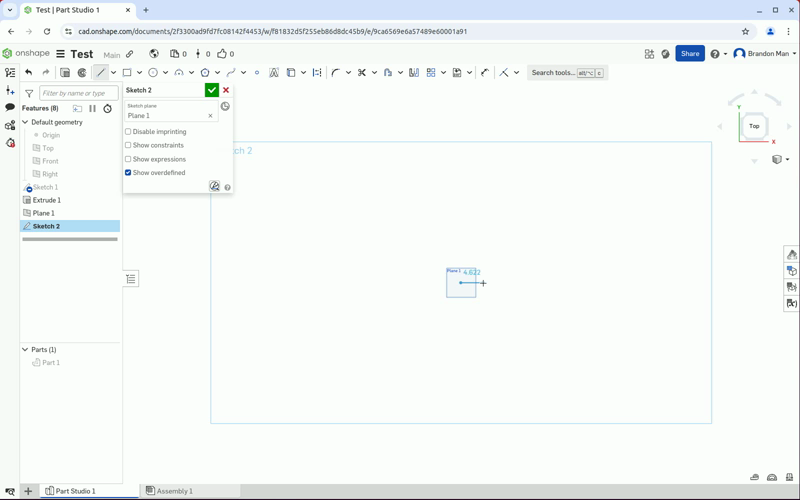
click(483, 282)
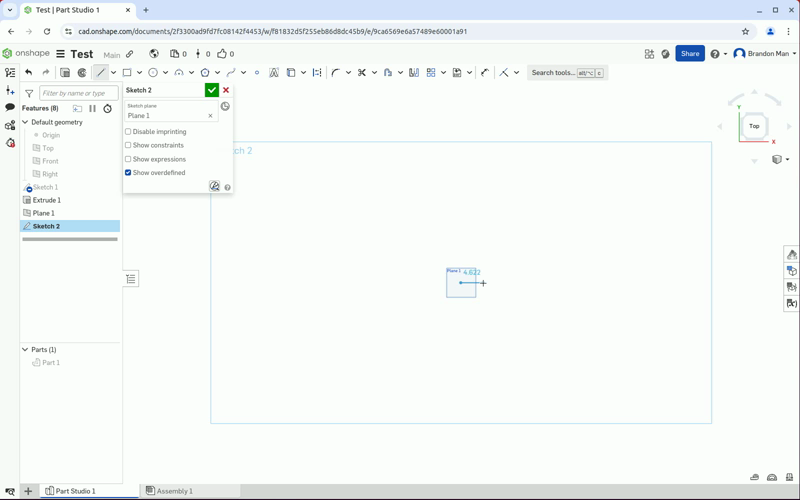
key_up(shift)
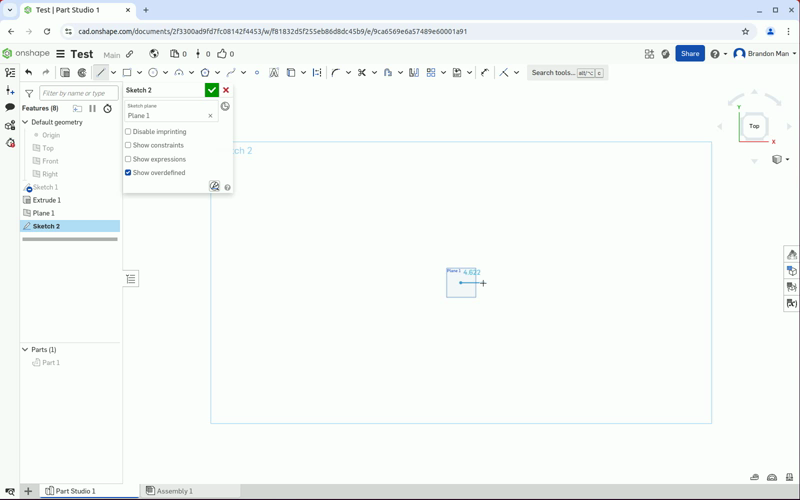
key_down(shift)
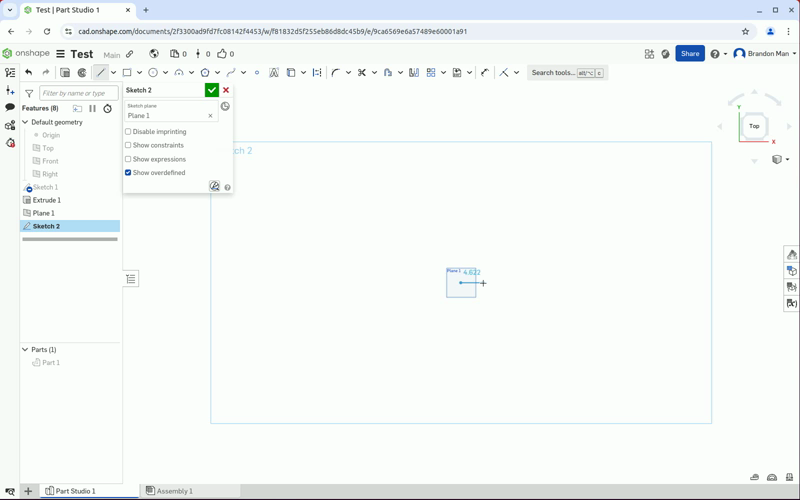
mouse_move(483, 170)
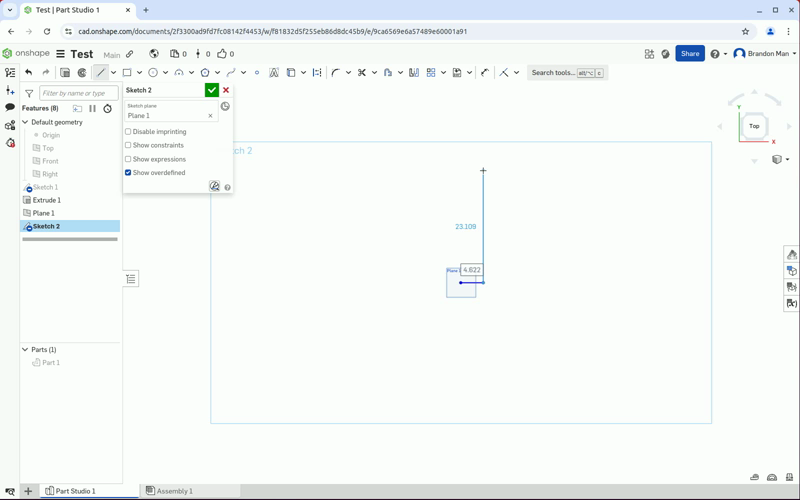
click(483, 170)
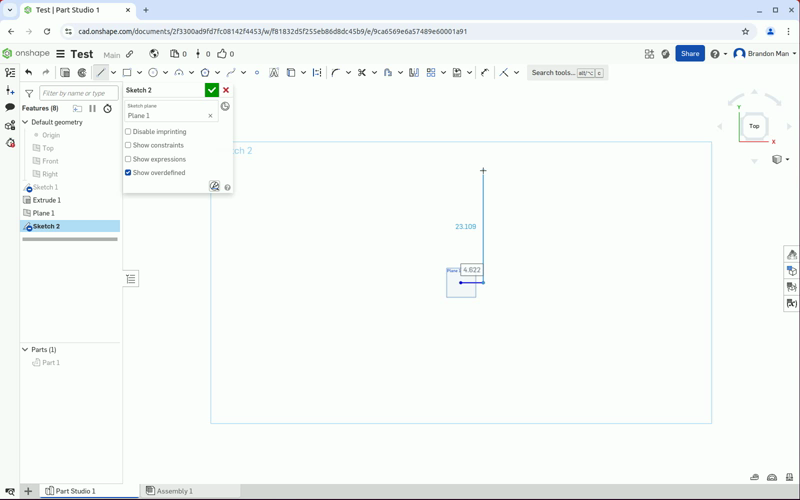
key_up(shift)
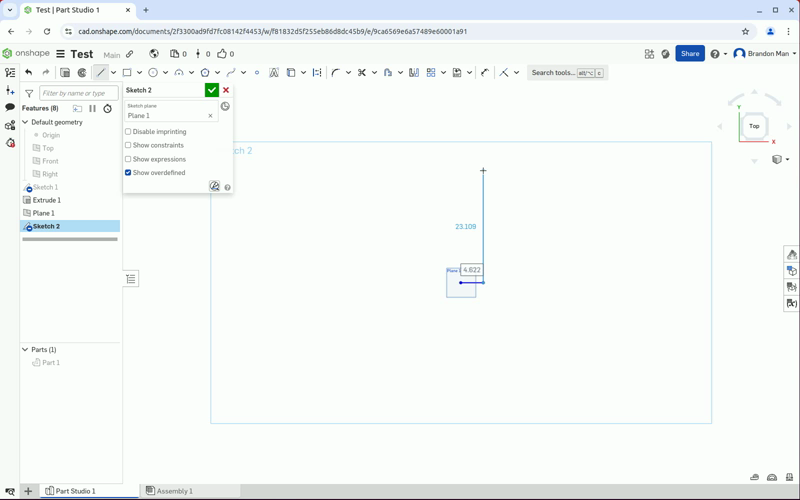
key_down(shift)
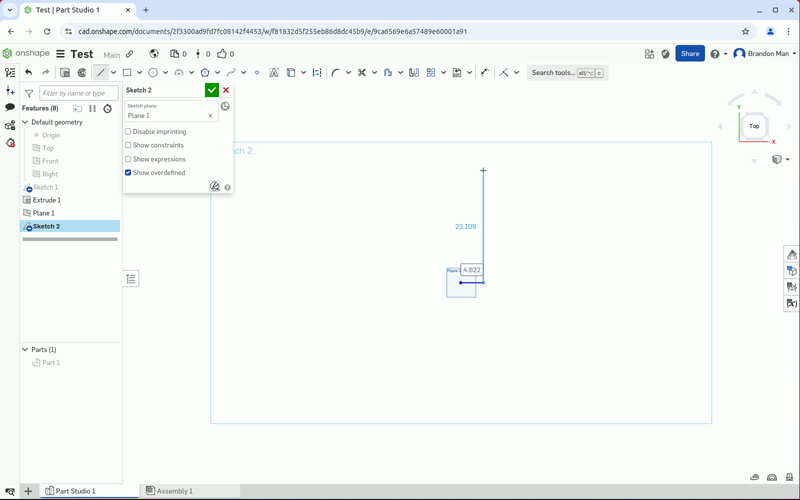
mouse_move(513, 170)
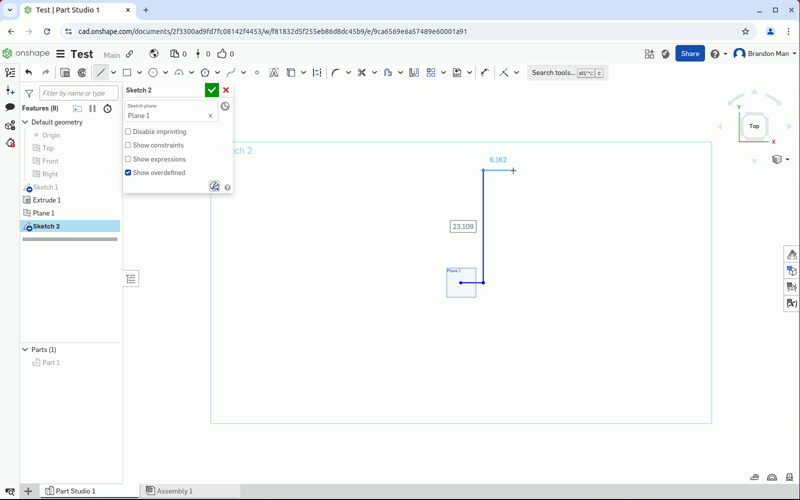
mouse_move(460, 170)
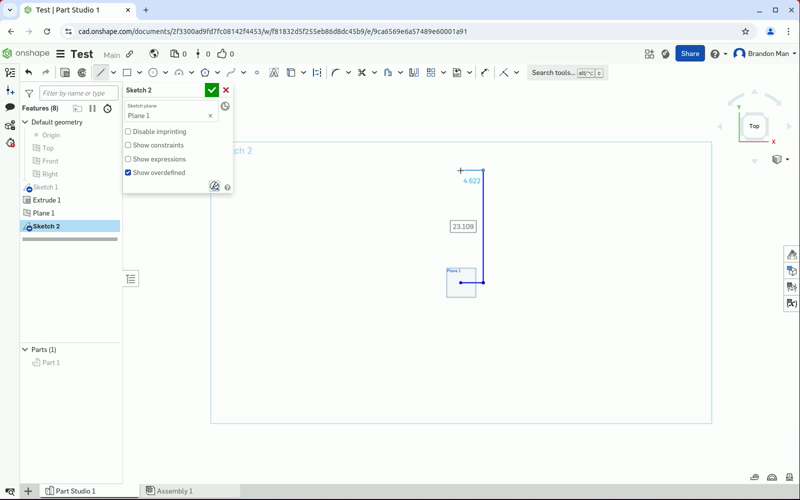
click(460, 170)
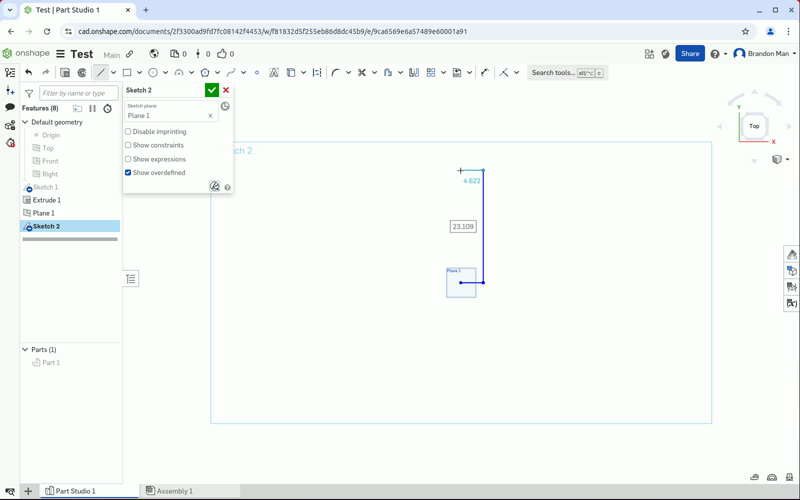
key_up(shift)
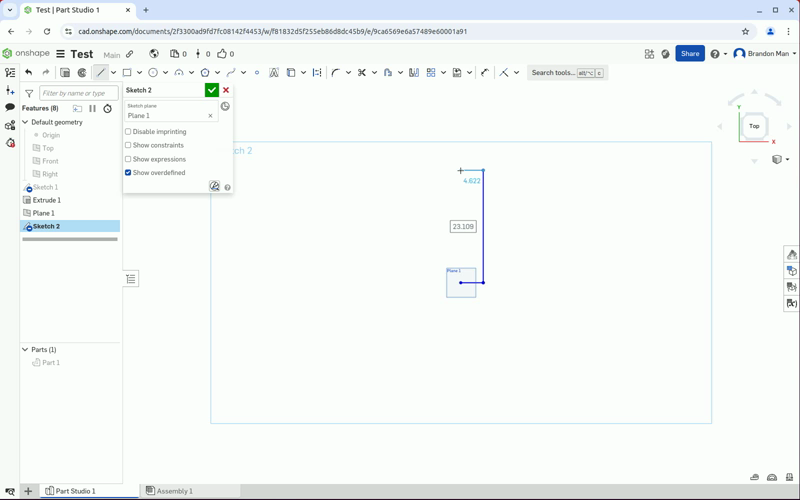
key_down(shift)
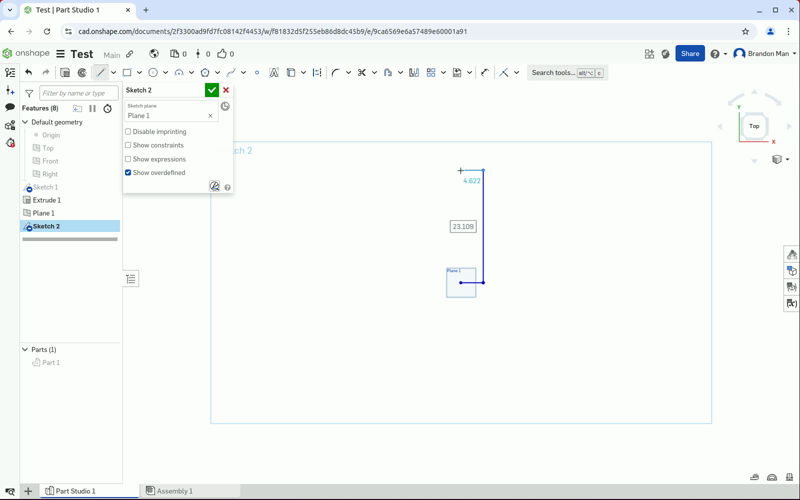
mouse_move(460, 282)
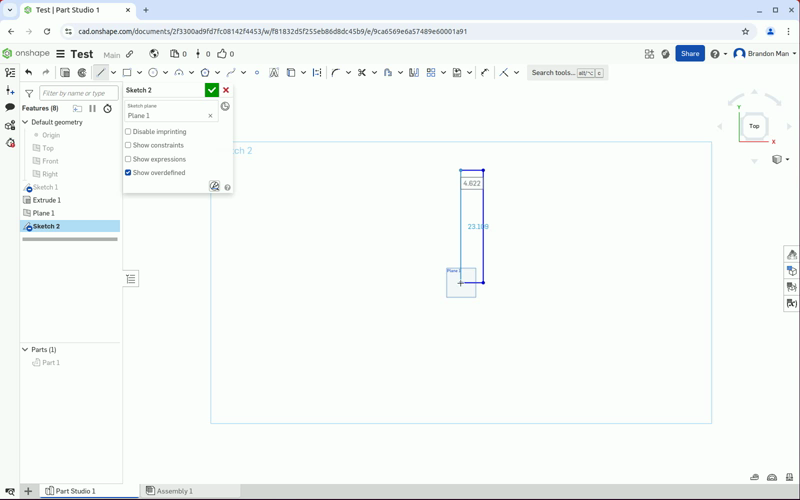
key_up(shift)
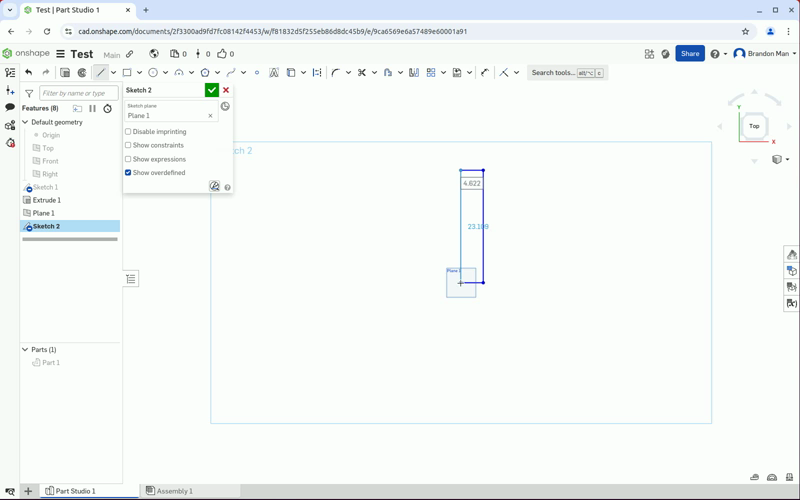
click(460, 282)
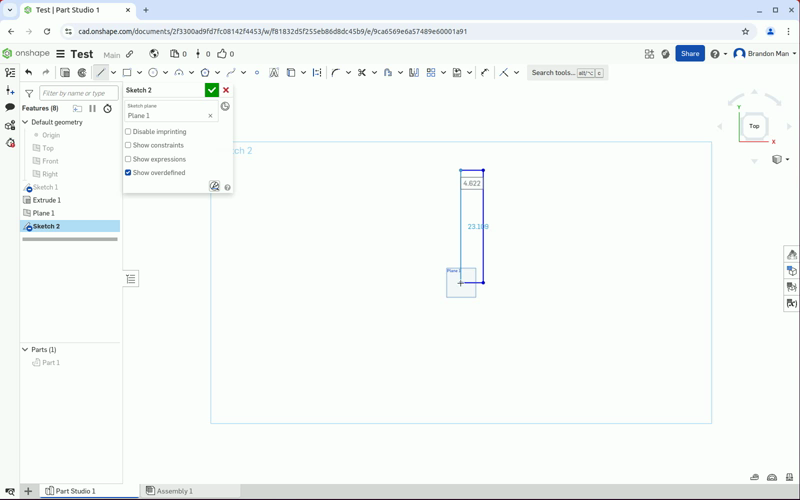
key(esc)
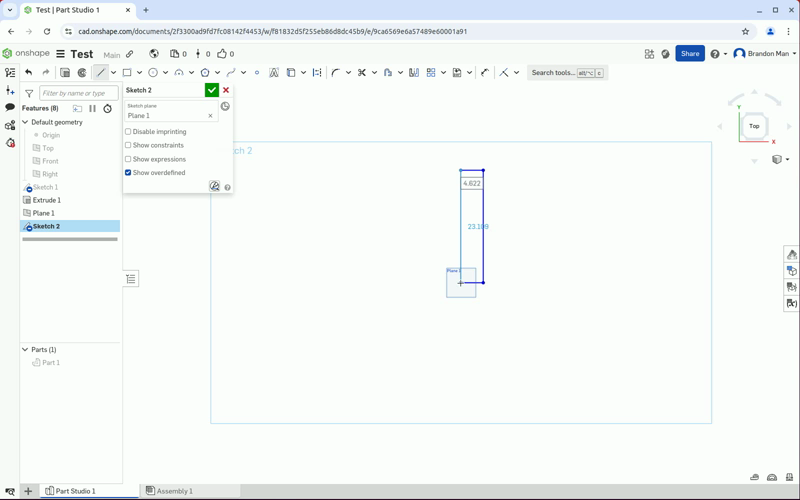
mouse_move(468, 265)
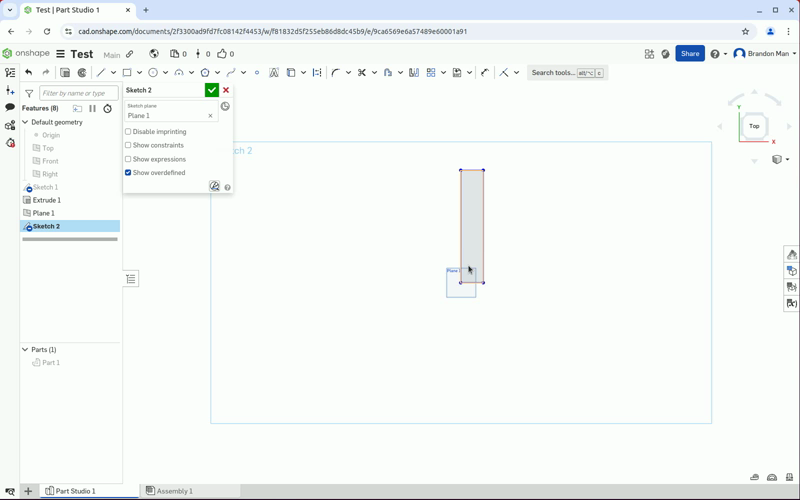
click(468, 265)
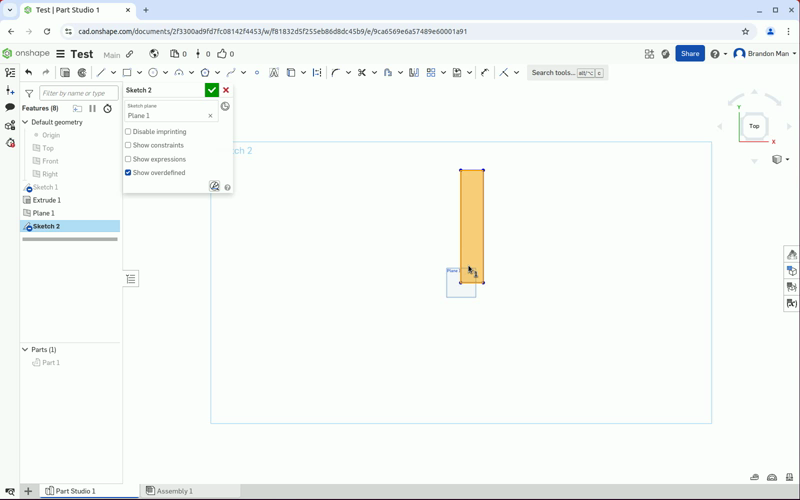
mouse_move(73, 352)
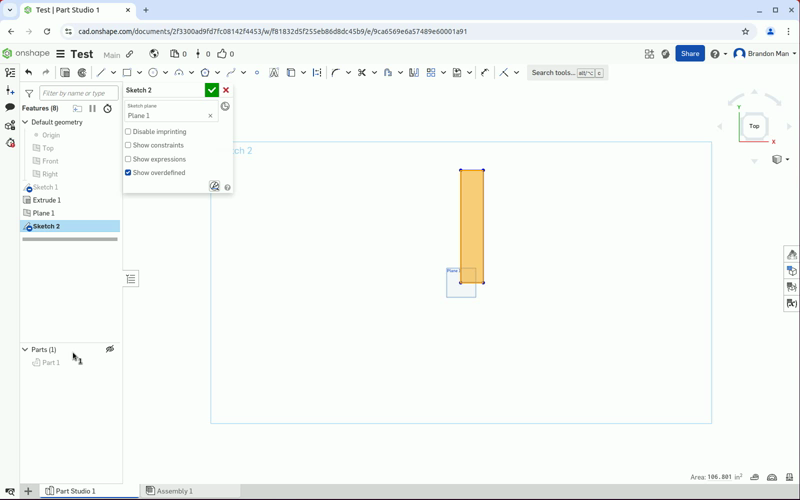
key(shift+y)
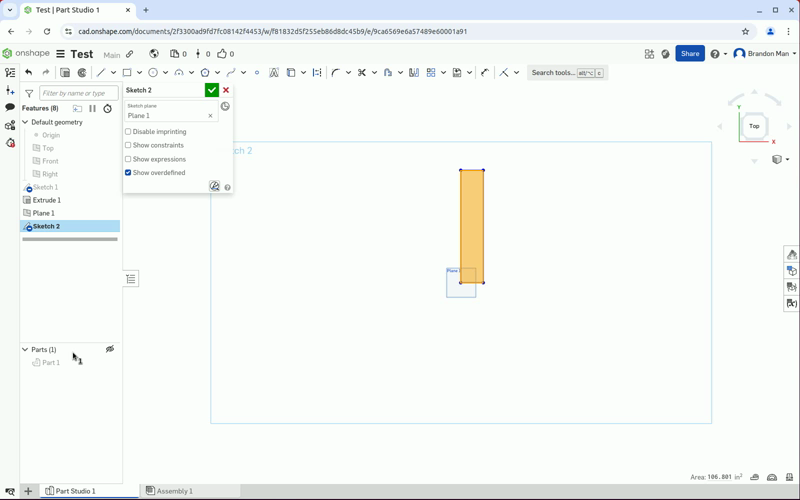
key(shift+e)
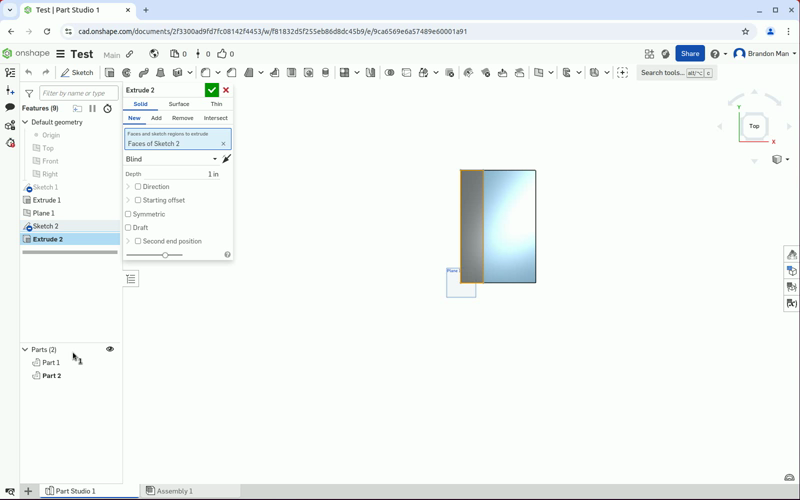
mouse_move(143, 106)
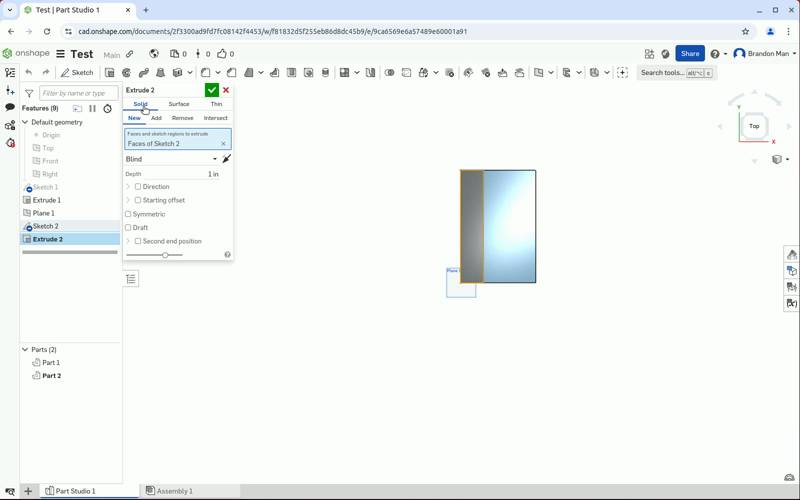
click(143, 106)
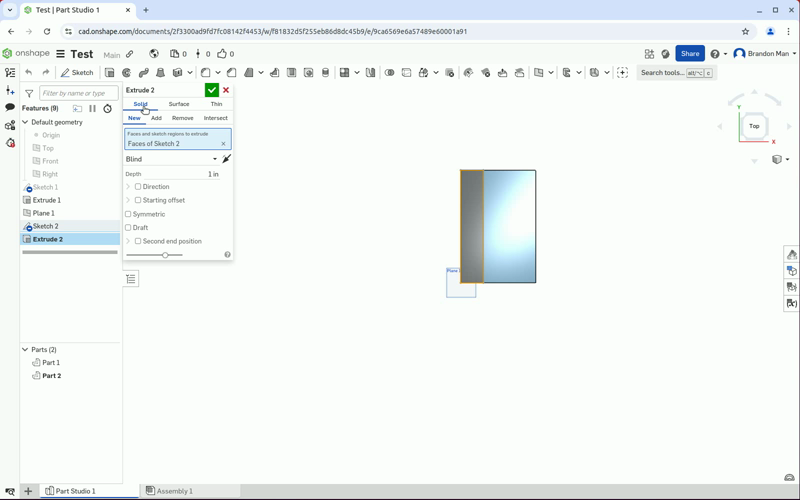
mouse_move(186, 120)
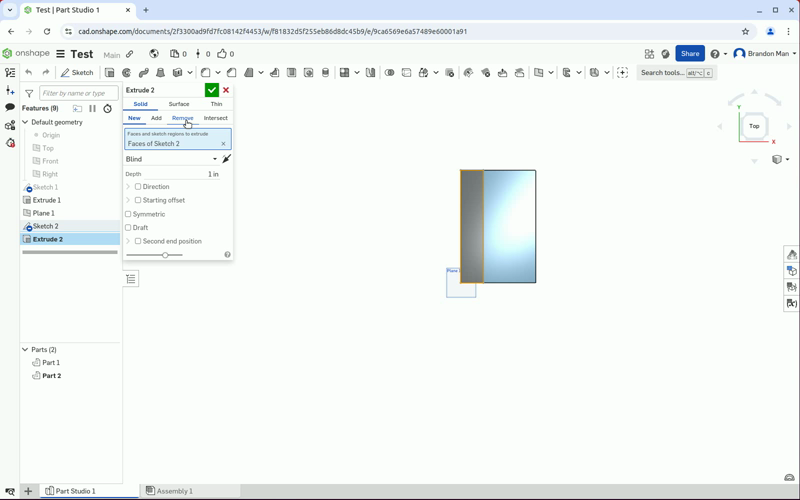
click(186, 120)
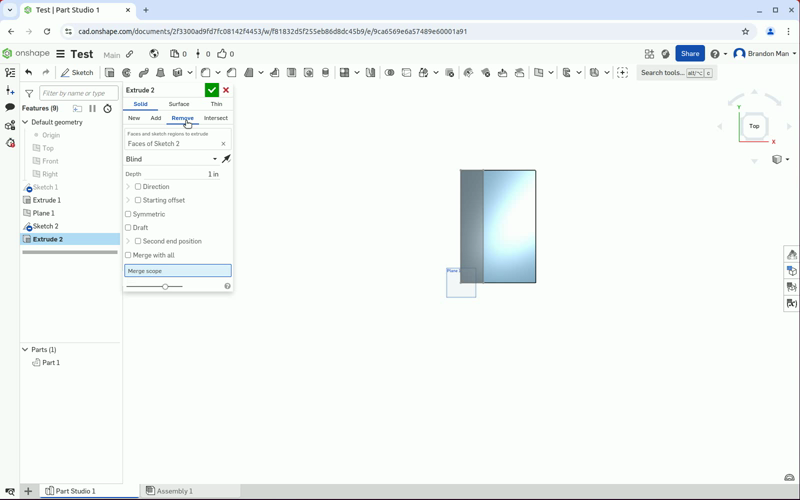
key(tab, 4)
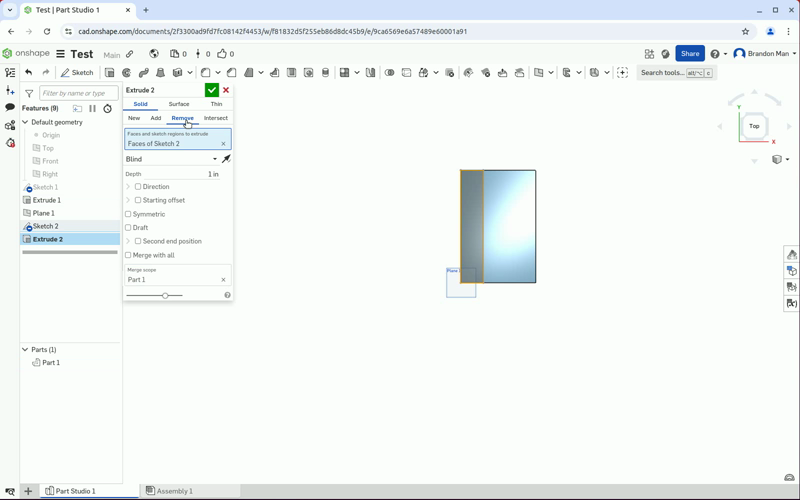
text(4.574)
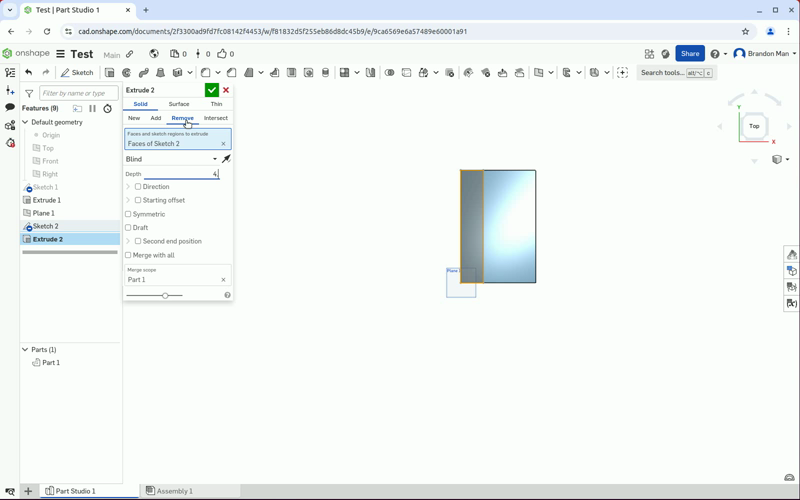
key(tab, 6)
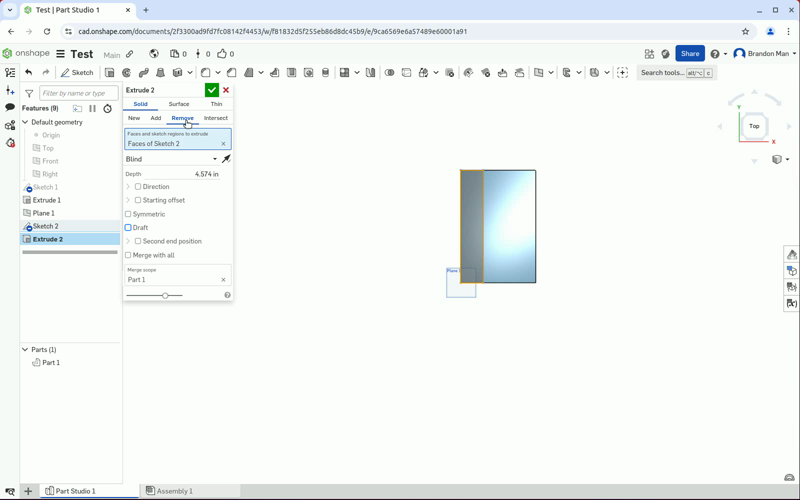
key(space)
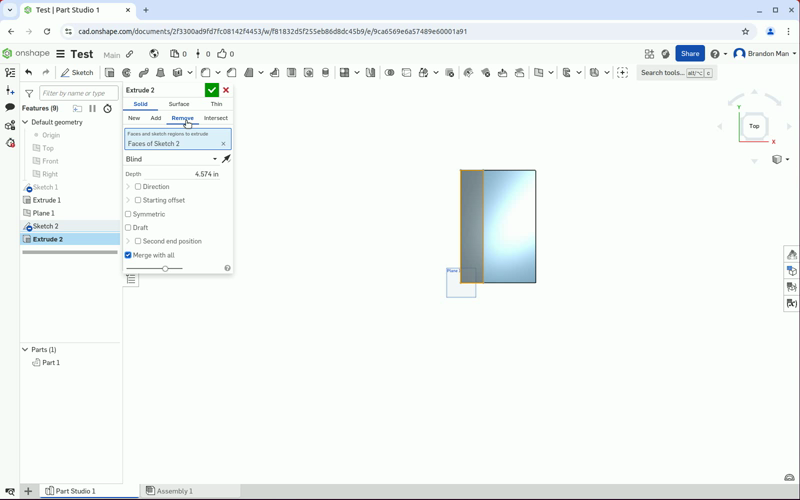
key(enter)
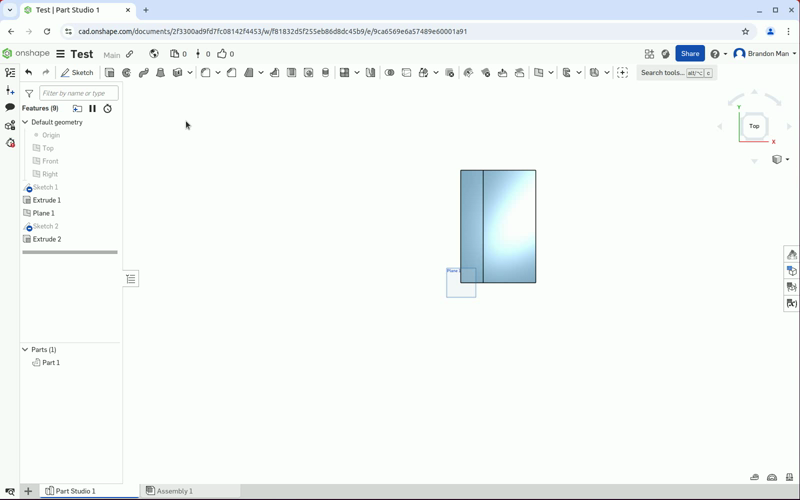
key(shift+h)
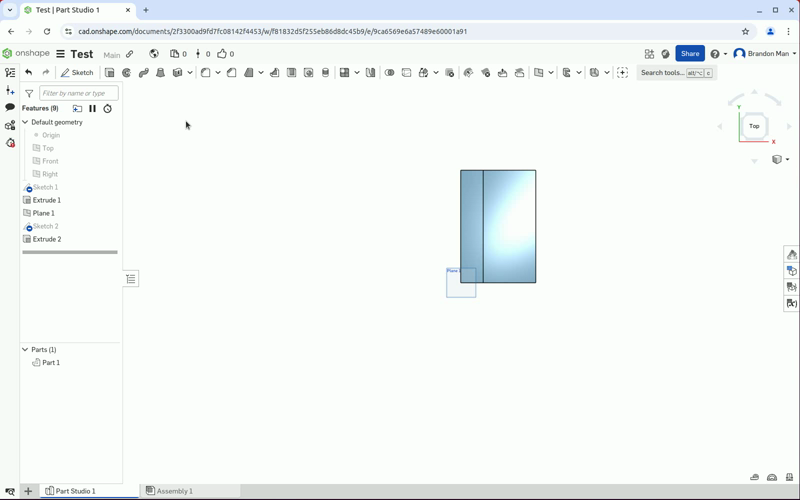
key(shift+h)
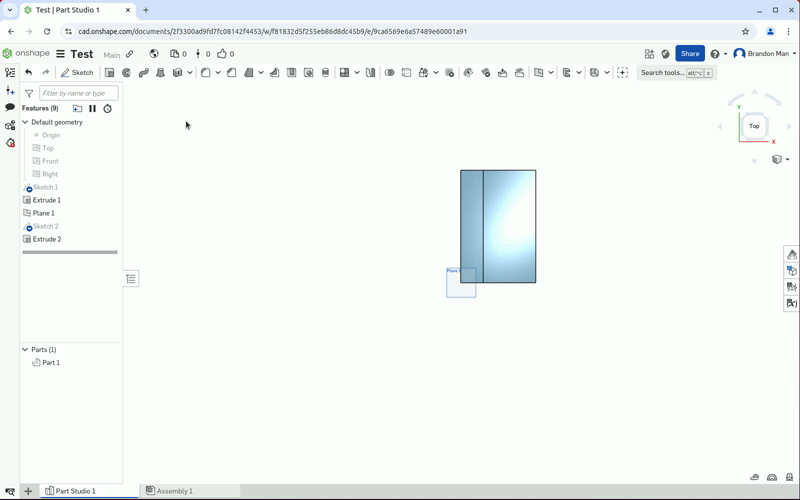
mouse_move(73, 189)
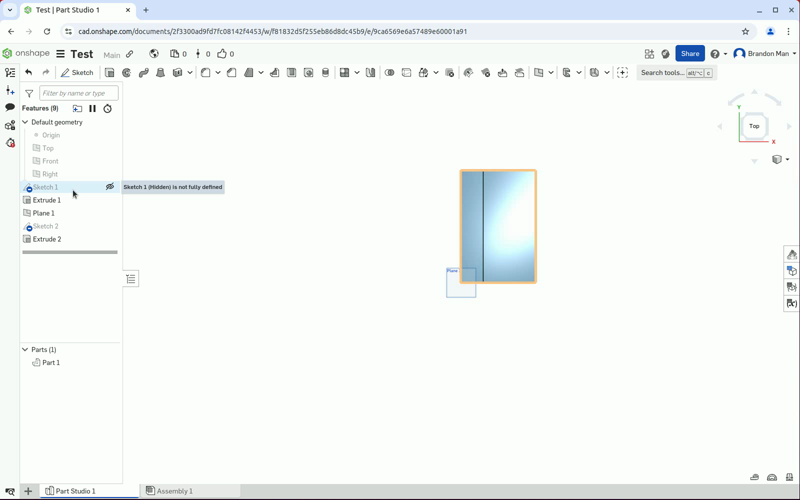
click(73, 189)
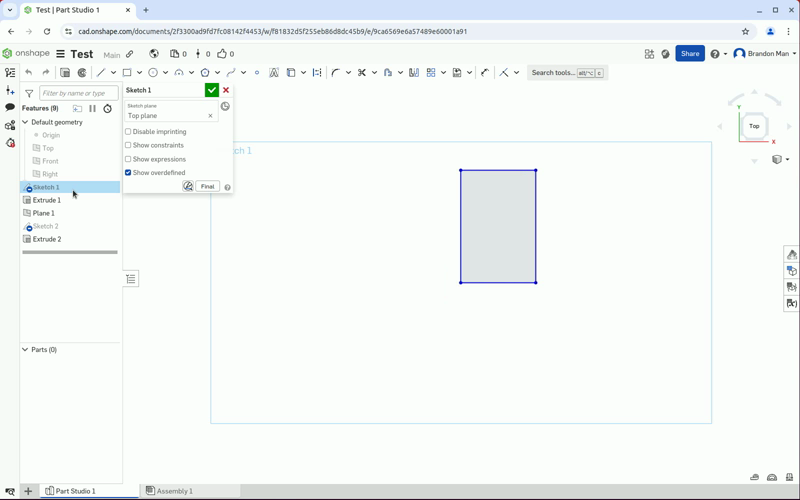
mouse_move(229, 92)
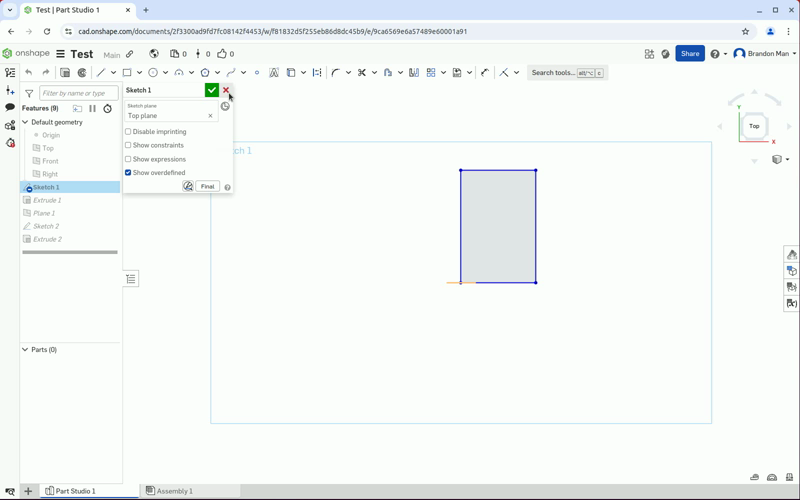
click(229, 92)
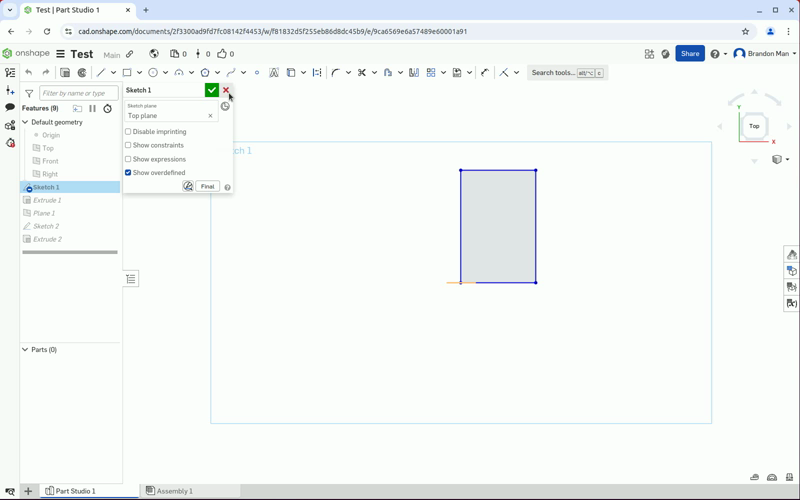
key(shift+s)
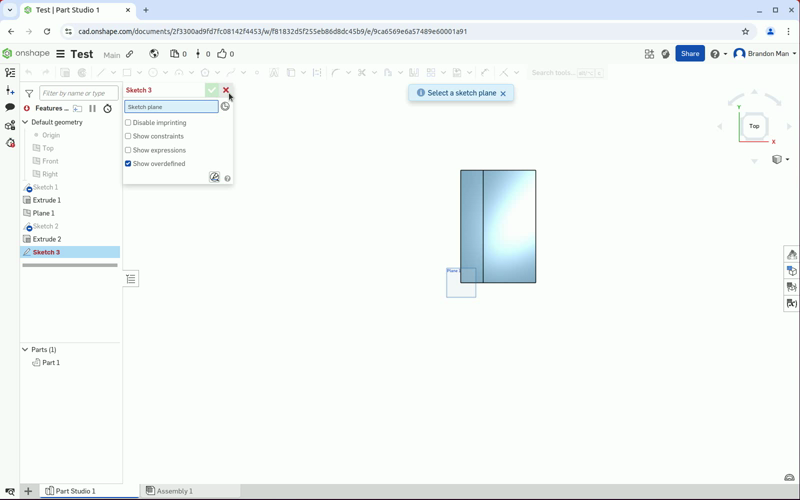
mouse_move(73, 215)
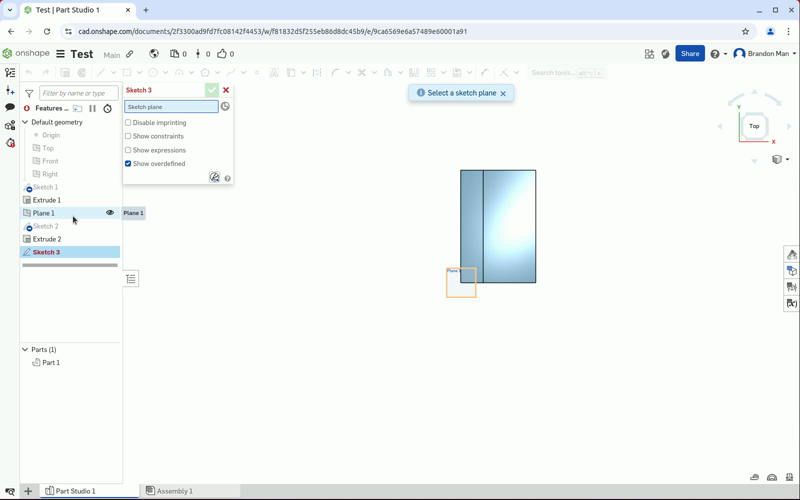
click(73, 215)
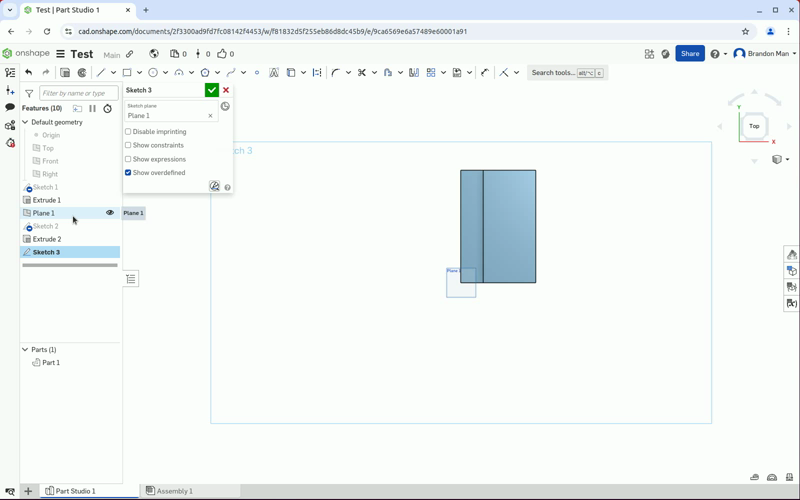
mouse_move(73, 352)
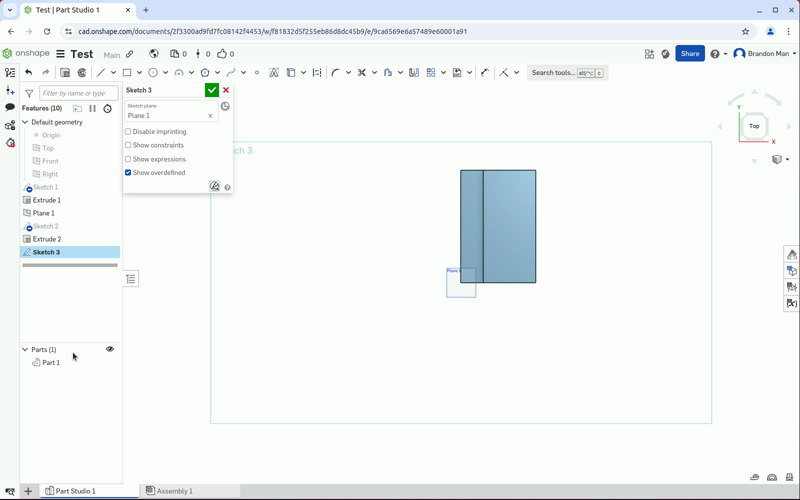
key(y)
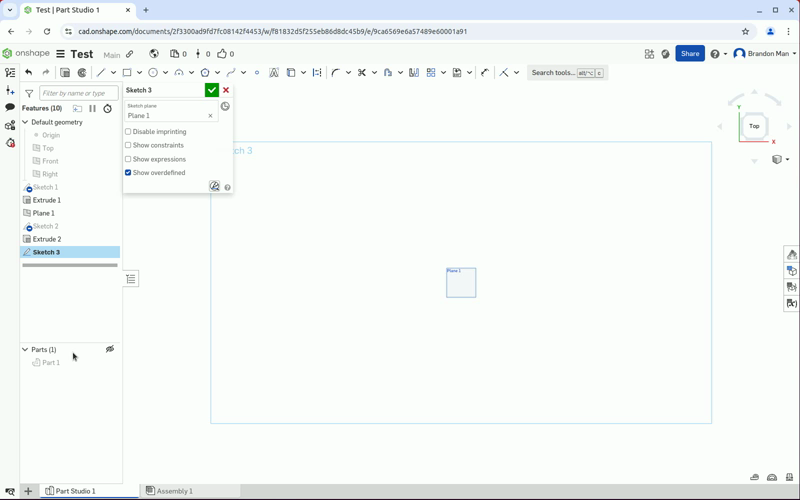
key(c)
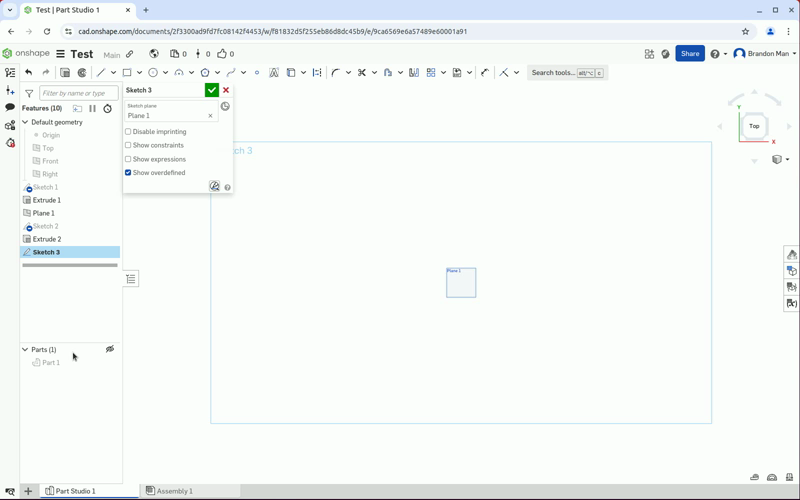
key_down(shift)
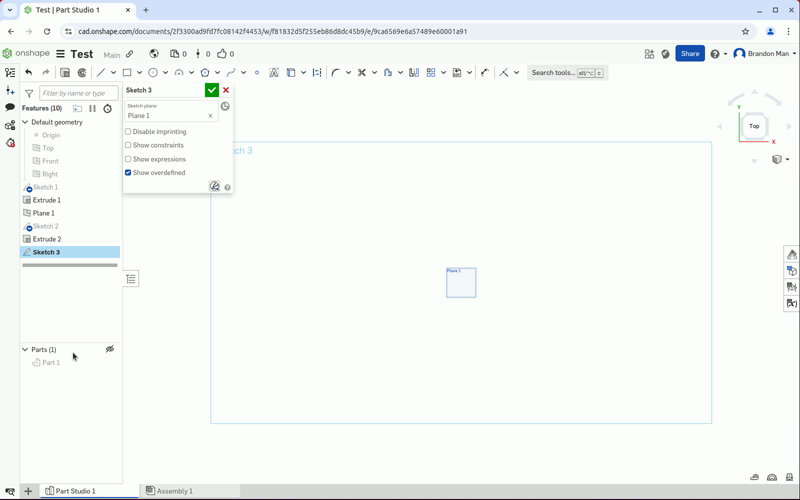
mouse_move(510, 226)
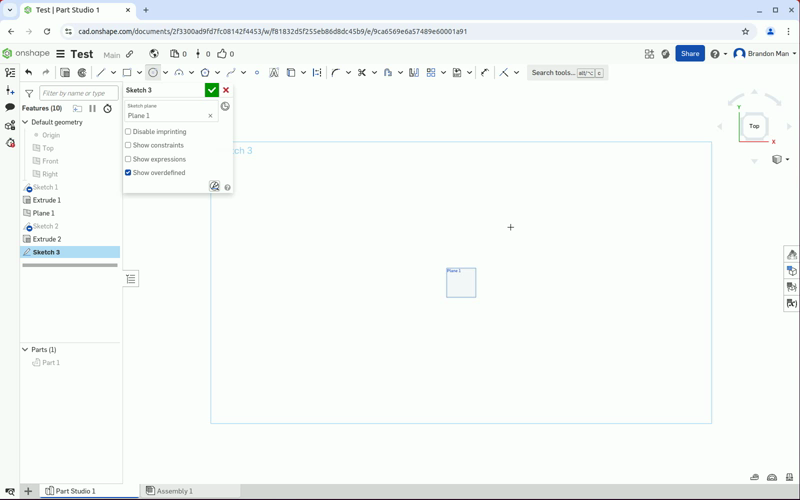
click(510, 226)
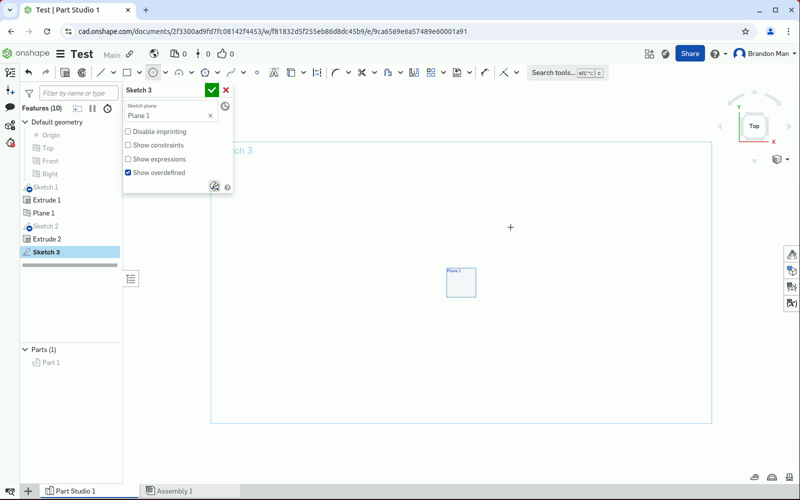
key_up(shift)
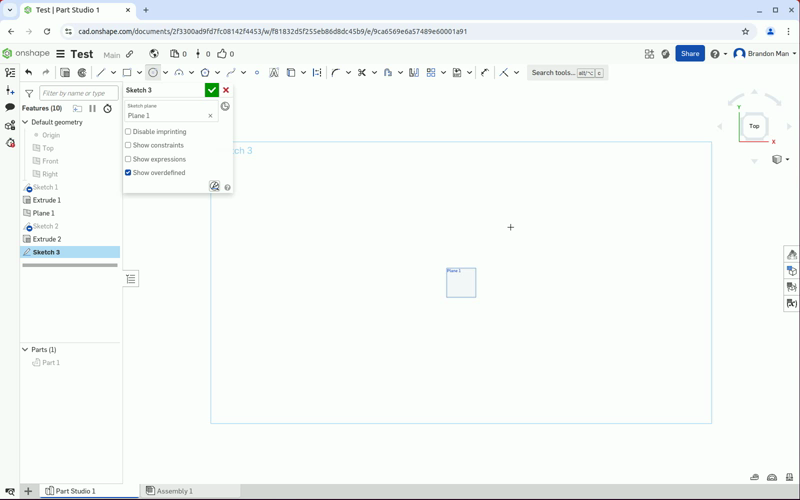
mouse_move(526, 226)
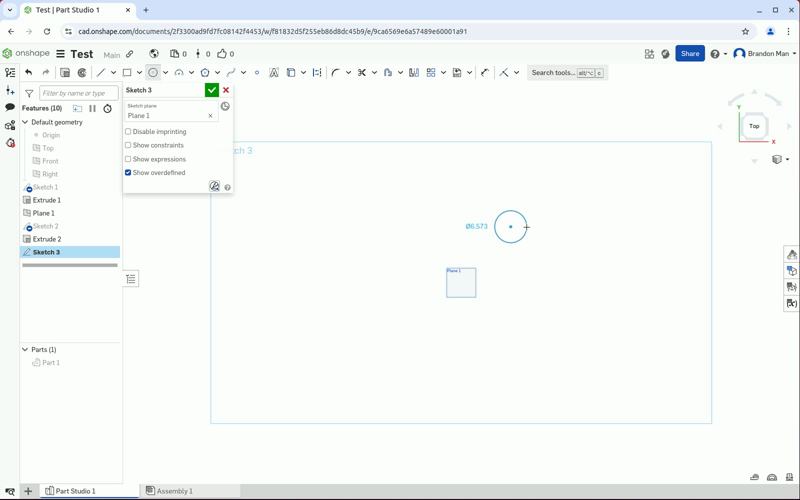
click(526, 226)
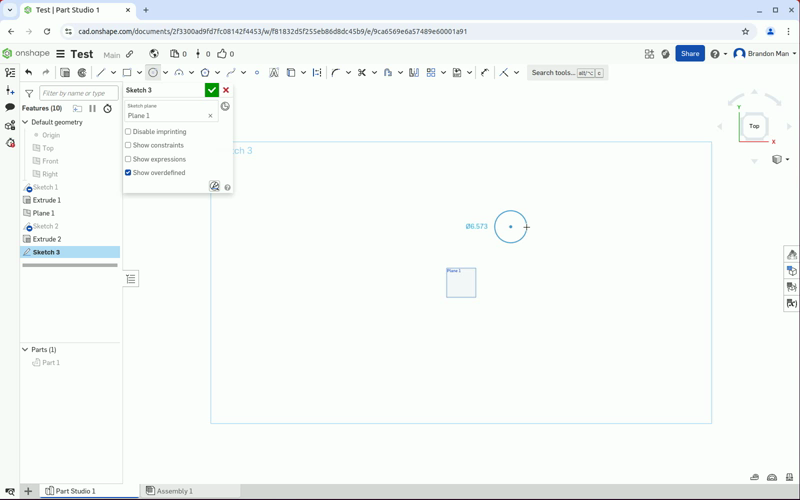
key(esc)
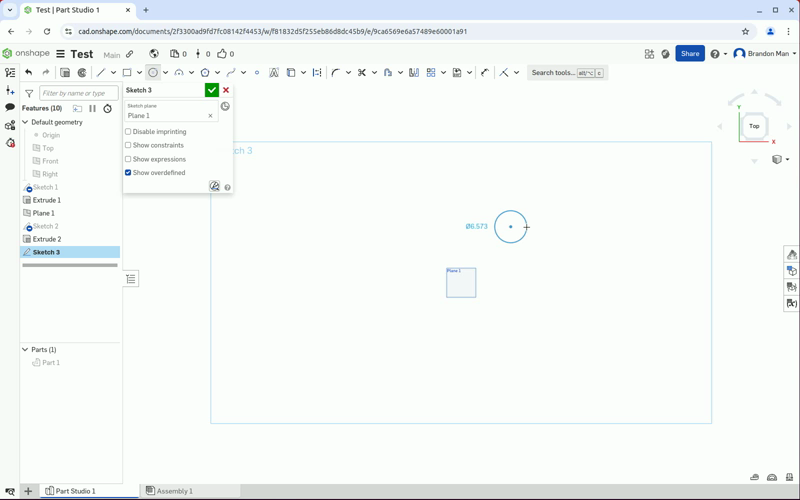
mouse_move(499, 232)
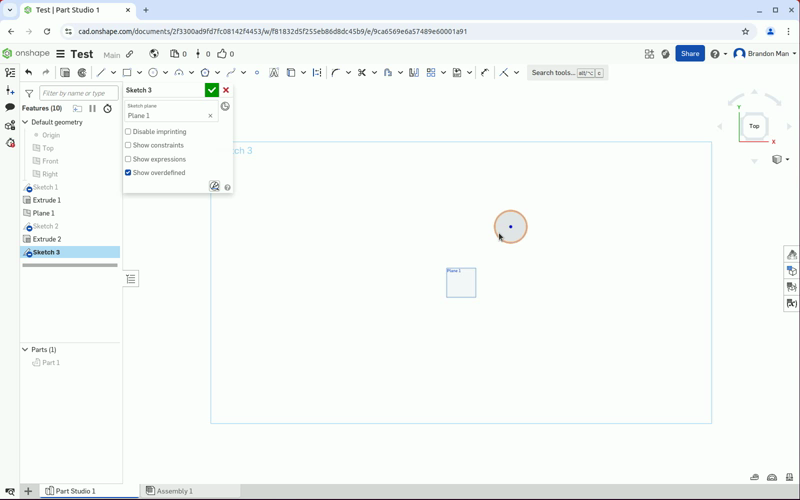
scroll(6)
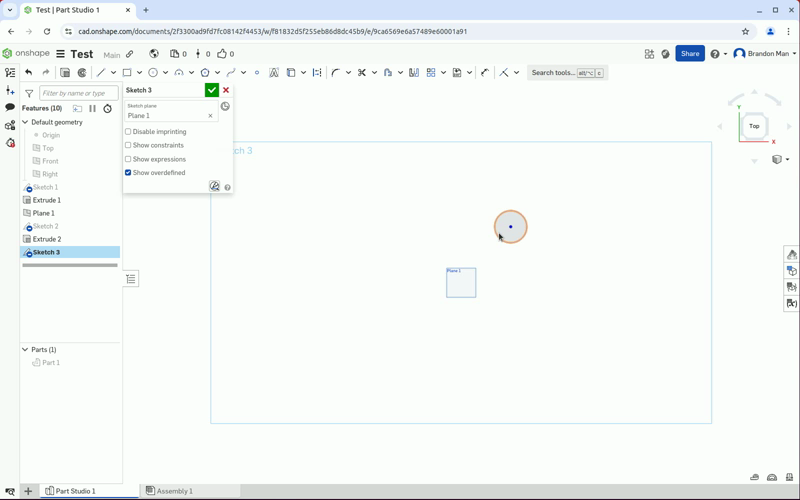
scroll(6)
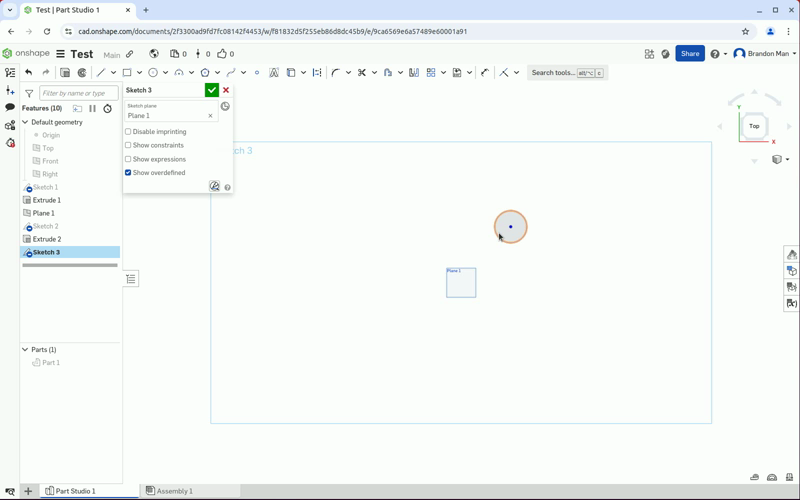
scroll(6)
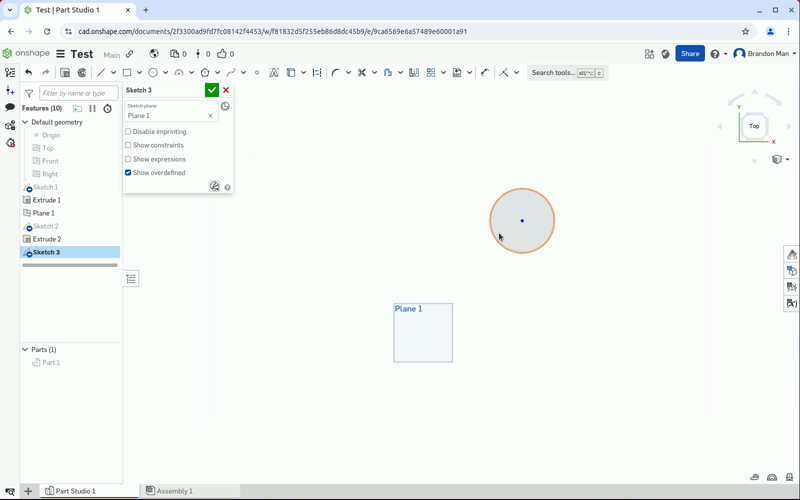
scroll(6)
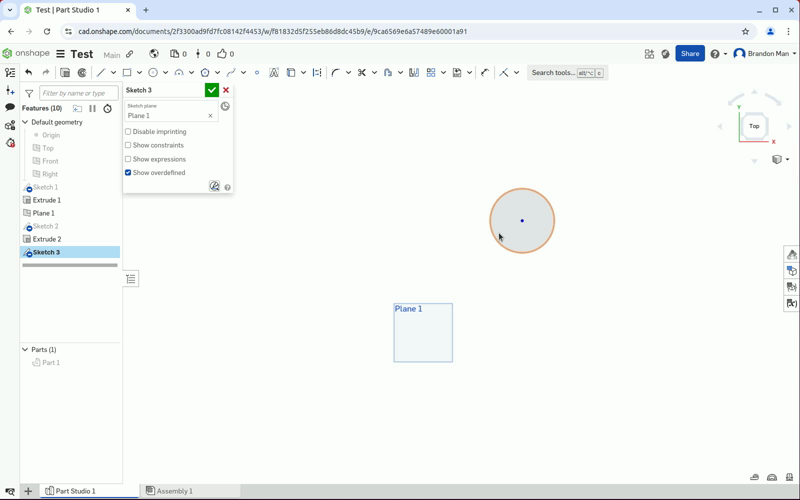
scroll(6)
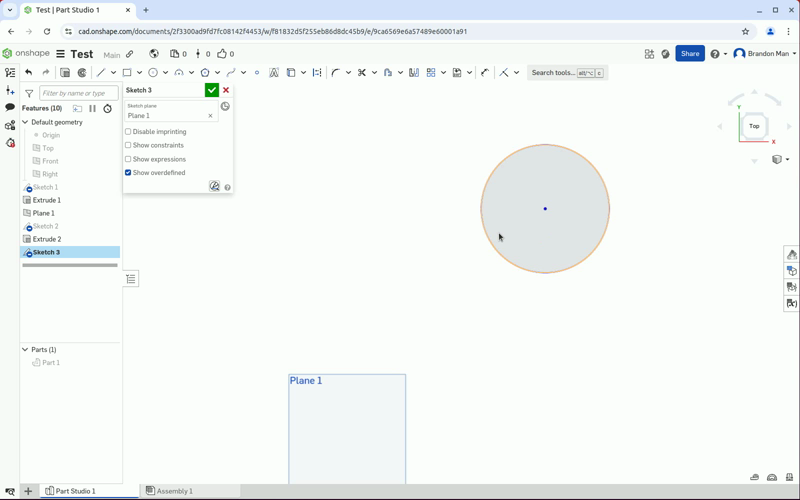
scroll(6)
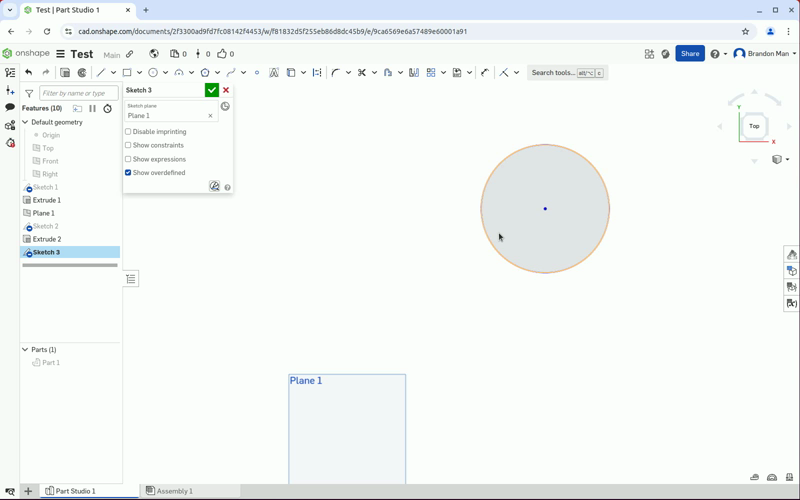
scroll(6)
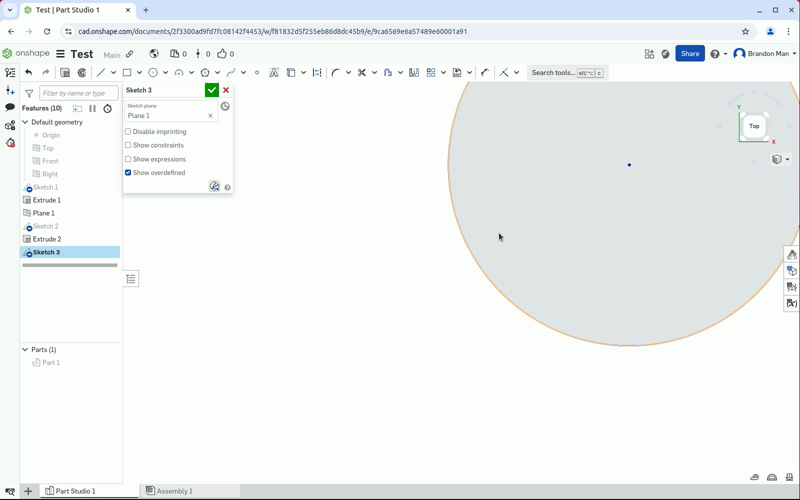
click(499, 232)
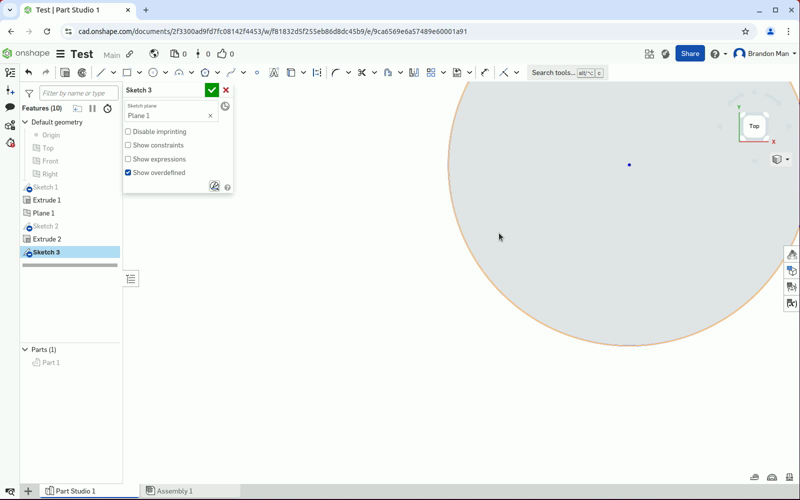
scroll(-6)
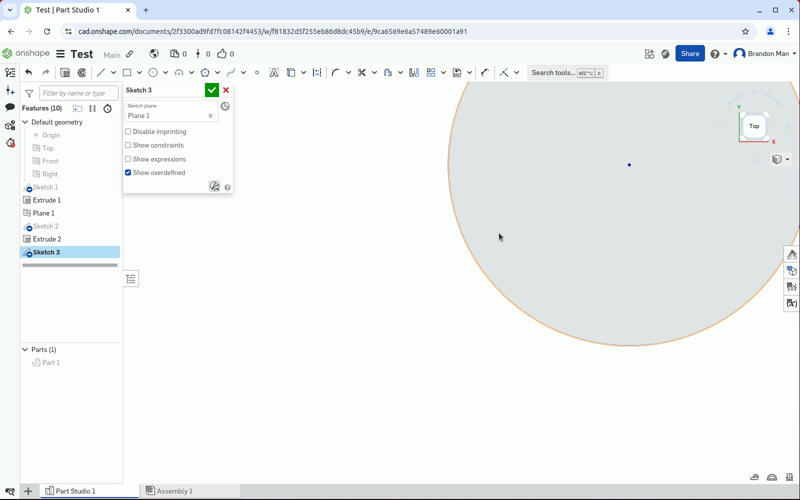
scroll(-6)
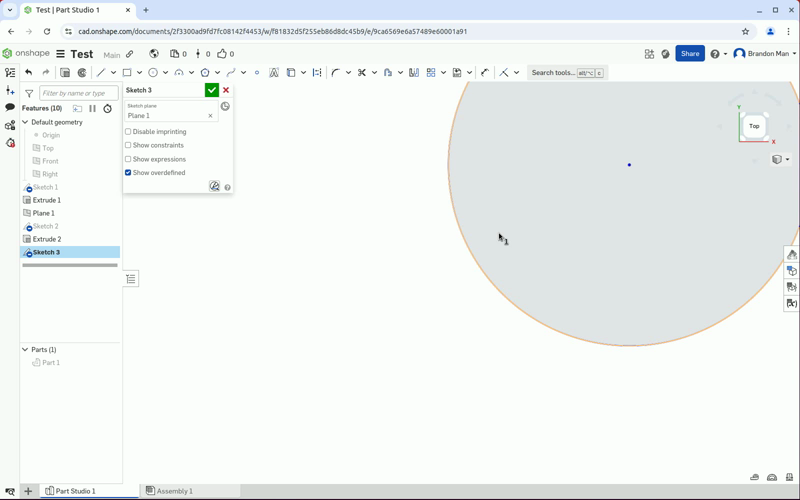
scroll(-6)
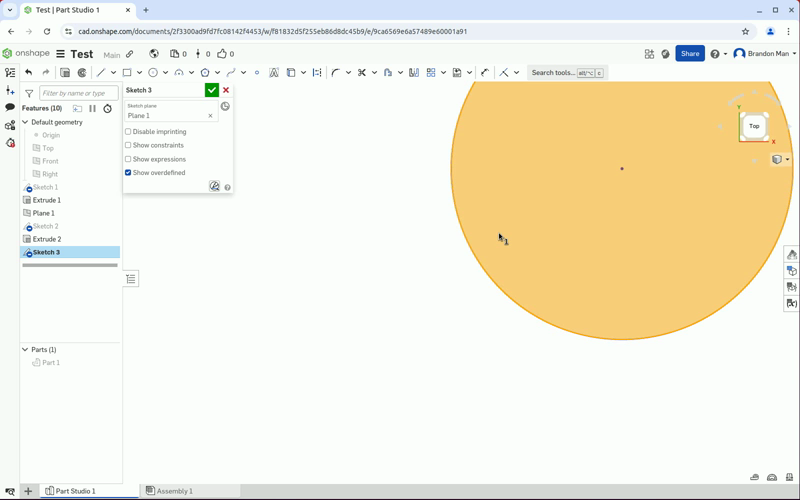
scroll(-6)
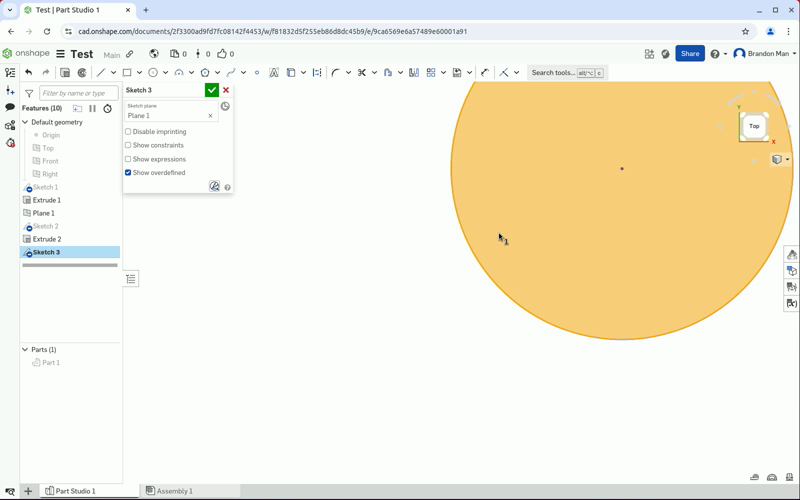
scroll(-6)
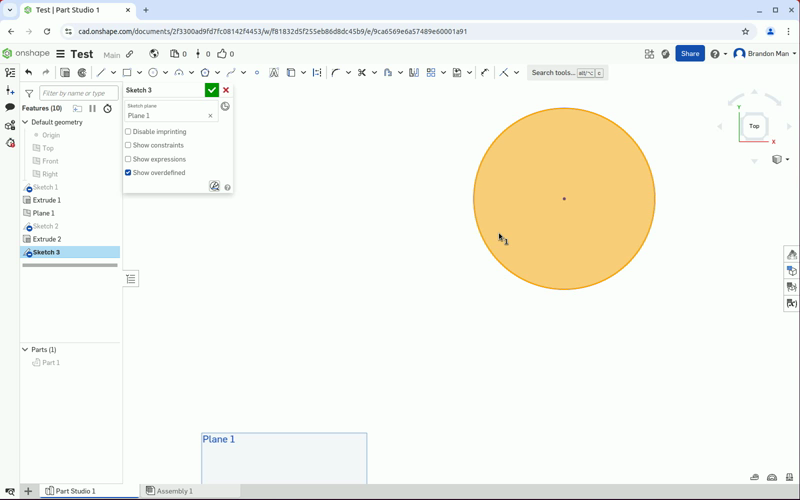
scroll(-6)
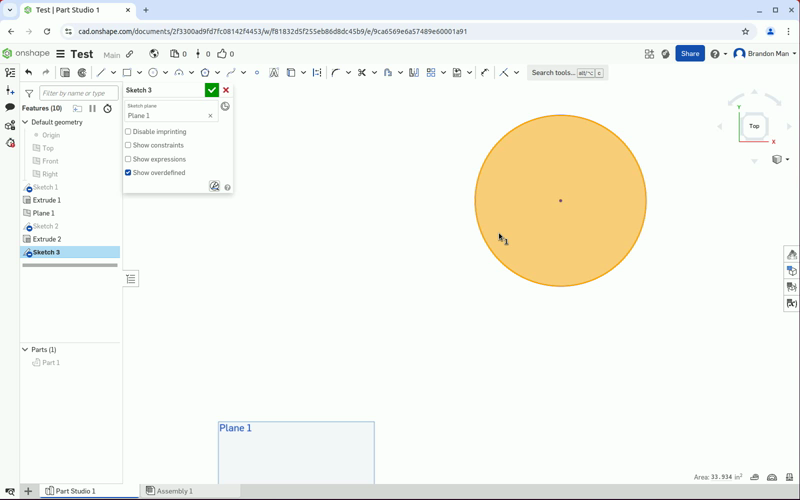
scroll(-6)
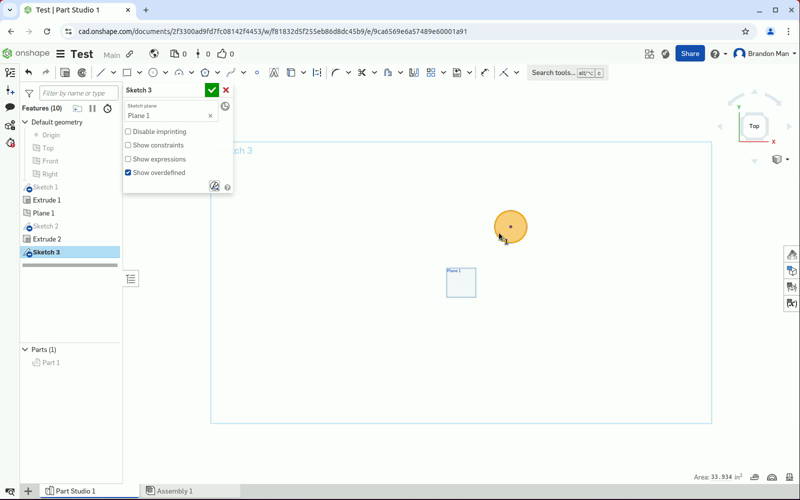
mouse_move(73, 352)
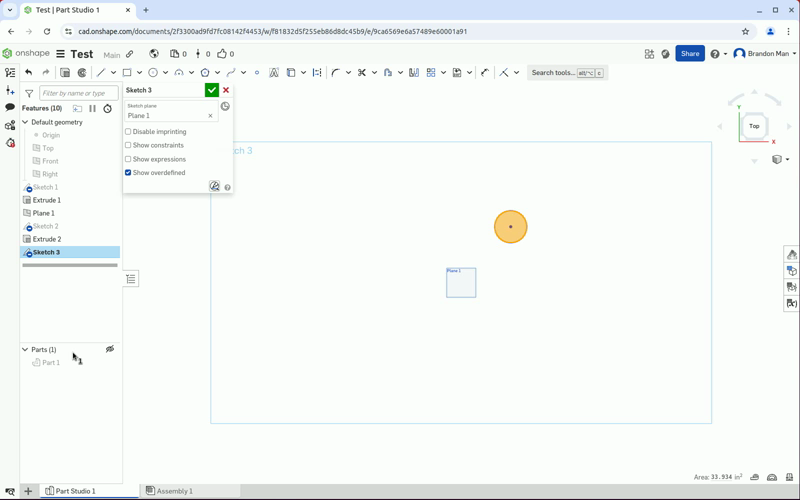
key(shift+y)
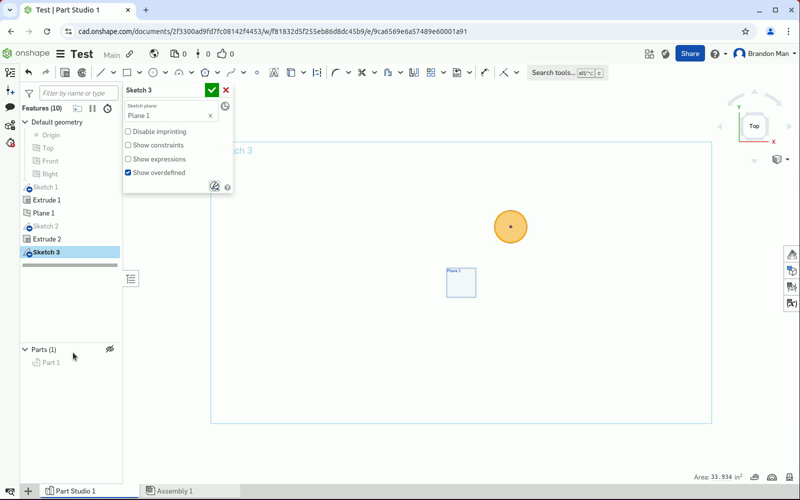
key(shift+e)
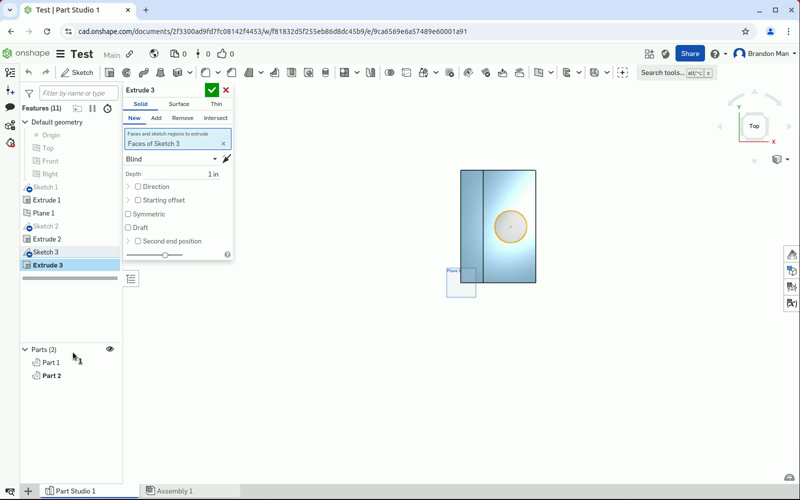
mouse_move(143, 106)
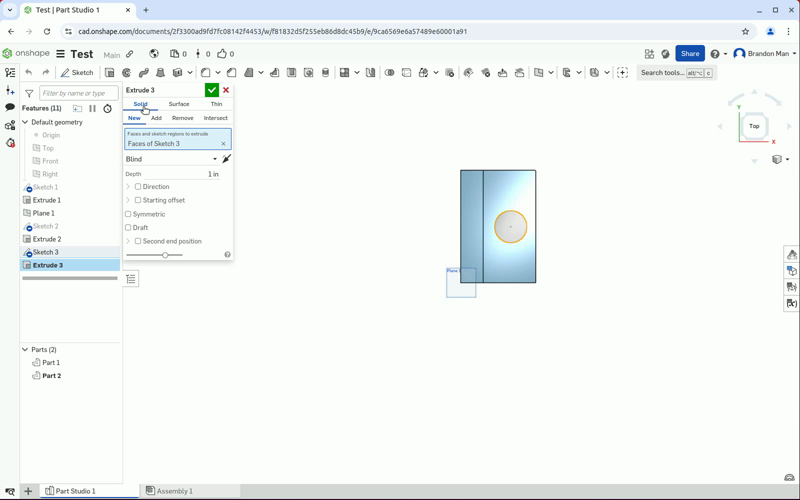
click(143, 106)
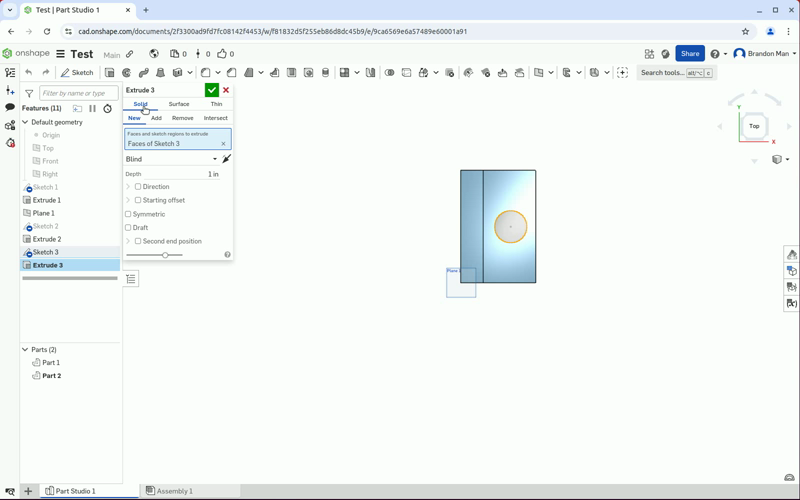
mouse_move(186, 120)
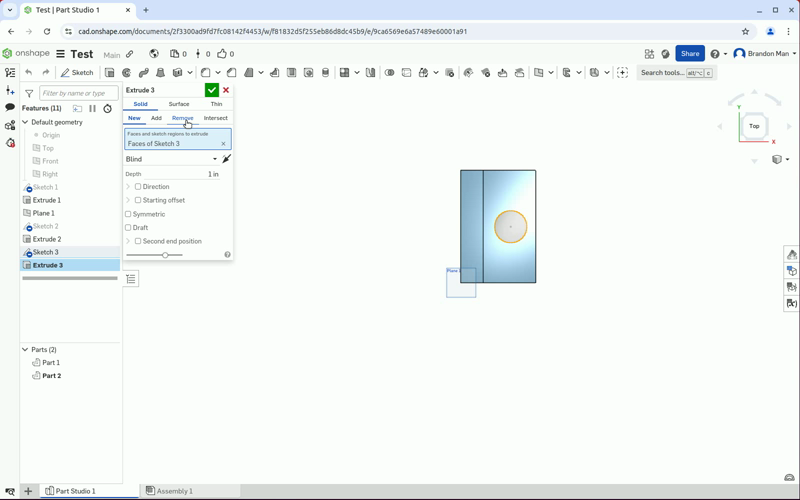
click(186, 120)
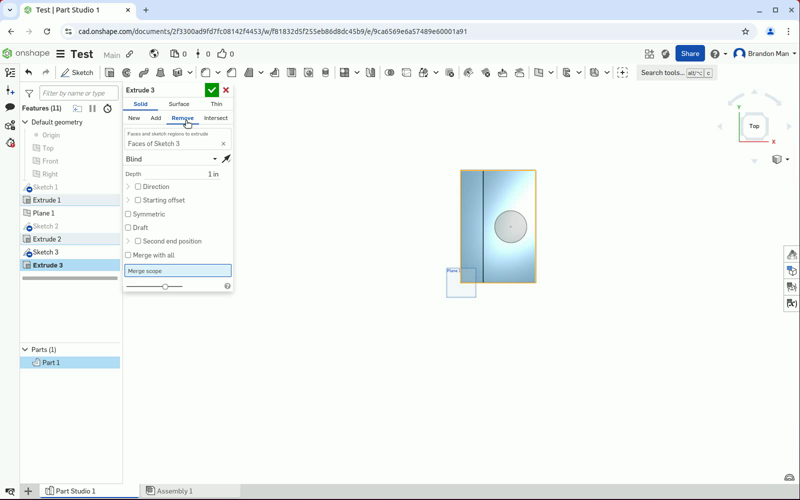
key(tab, 4)
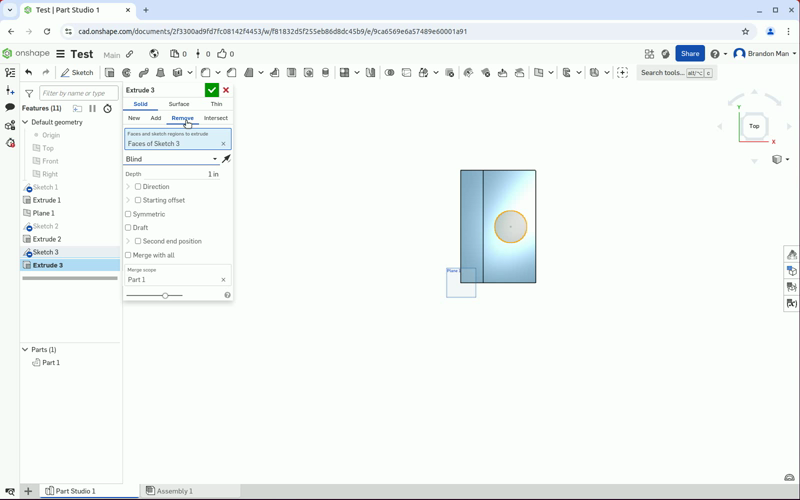
text(30.811)
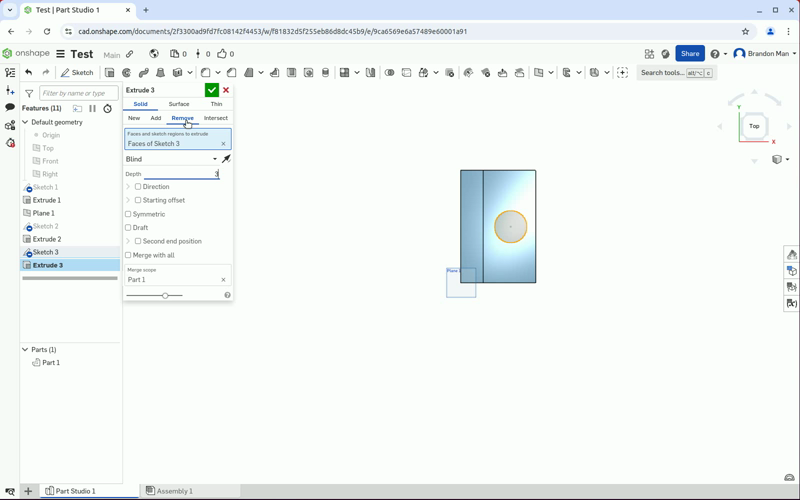
key(tab, 6)
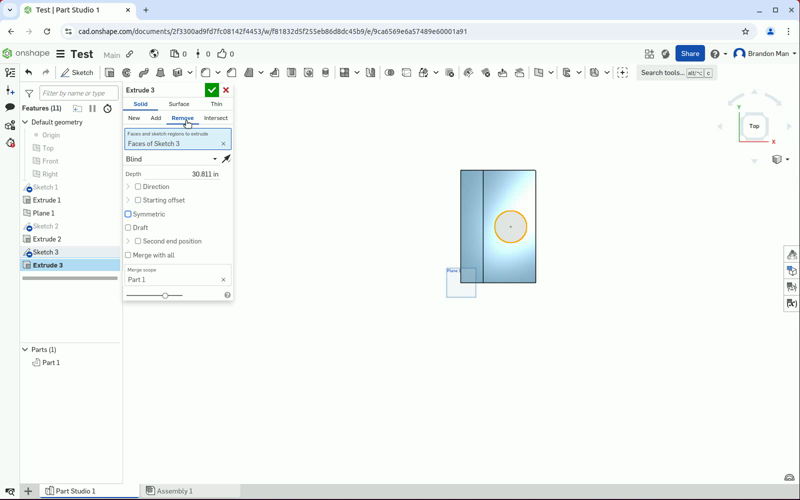
key(space)
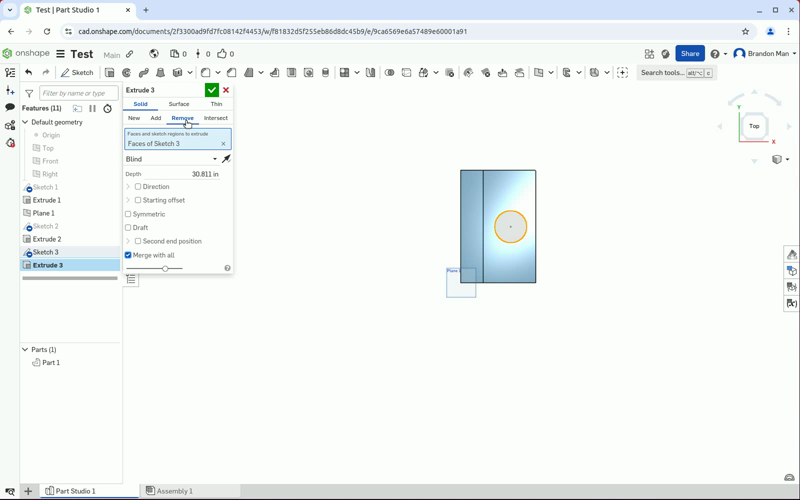
key(enter)
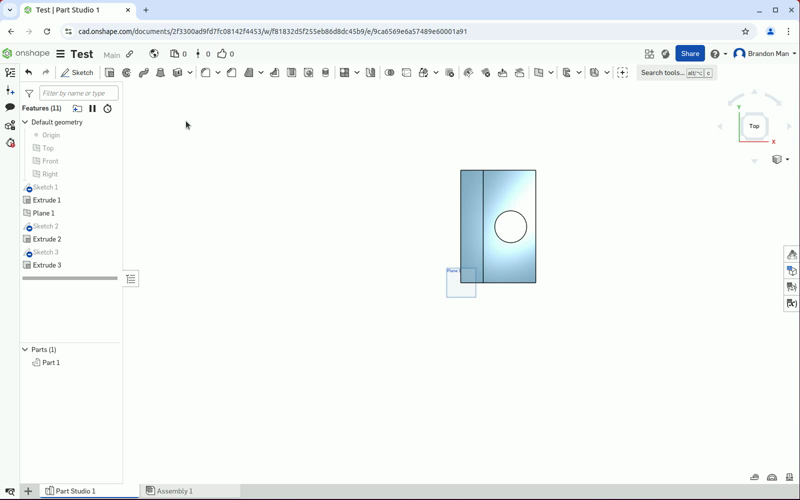
key(shift+h)
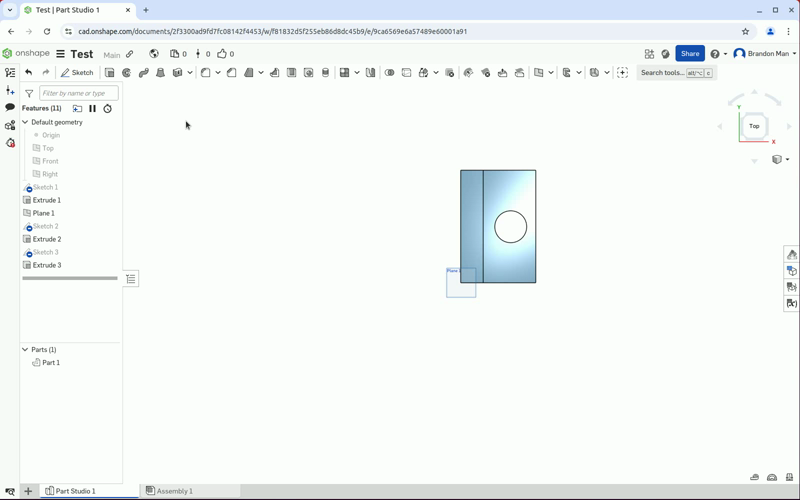
key(shift+h)
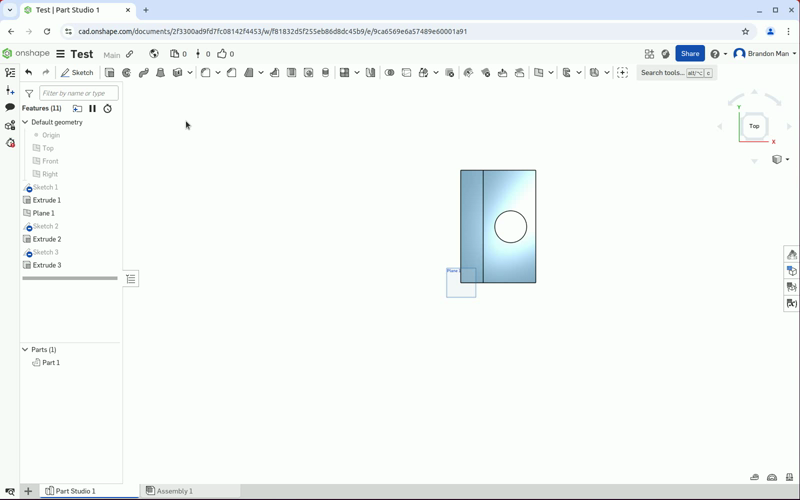
key(shift+7)
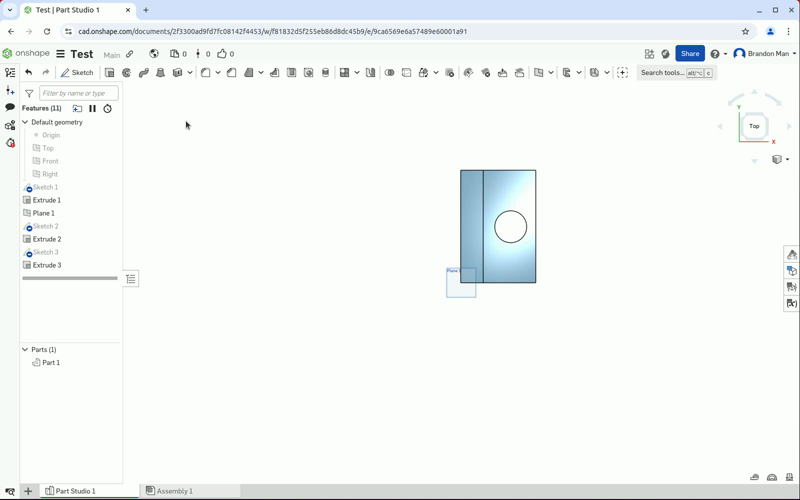
key(up, 3)
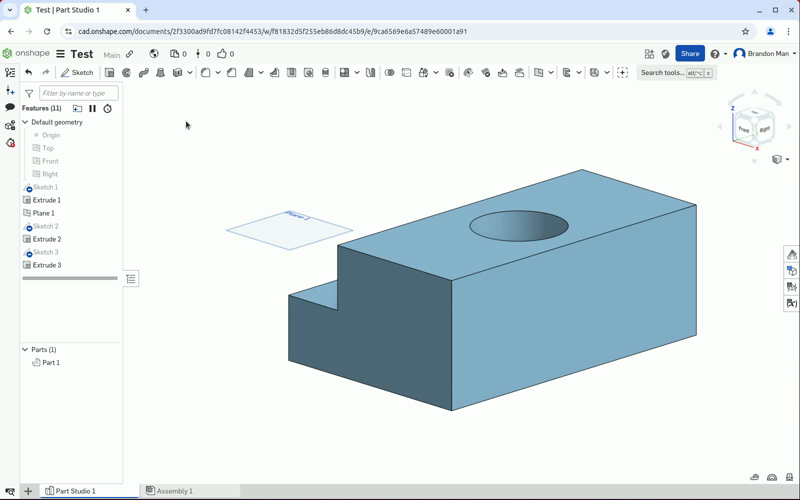
key(left, 3)
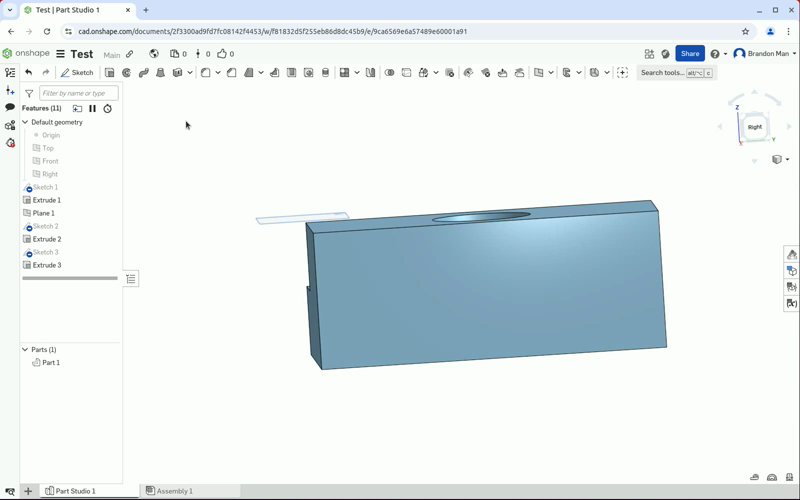
key(right, 3)
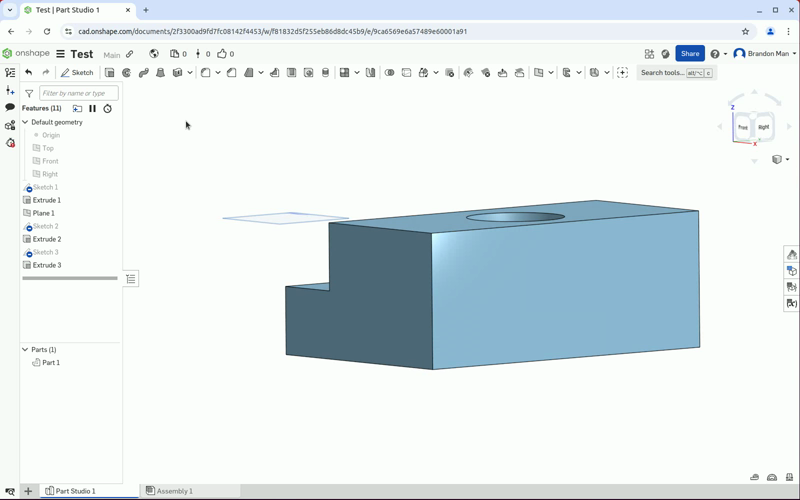
key(down, 3)
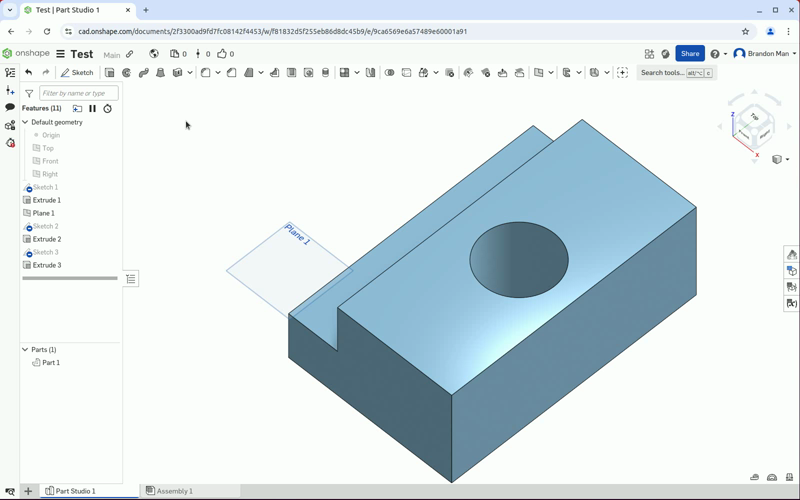
mouse_move(73, 189)
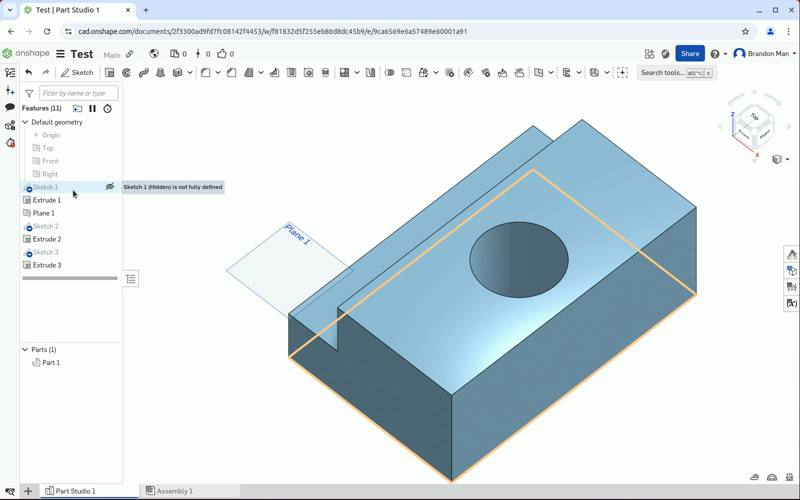
click(73, 189)